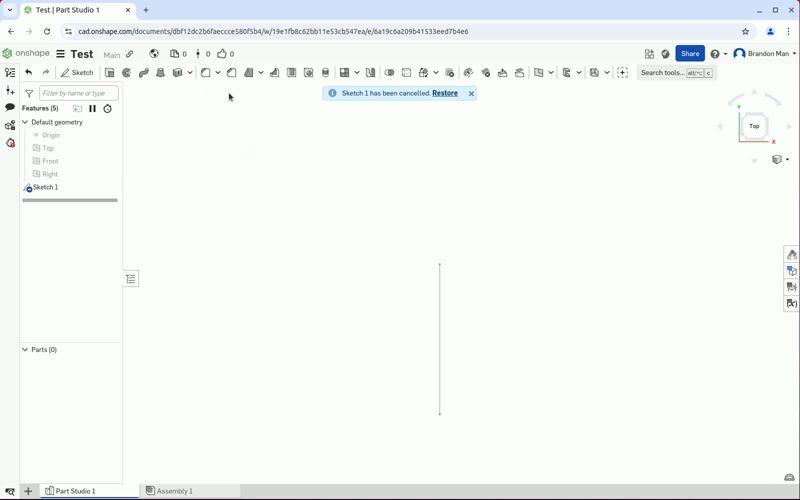
key(shift+h)
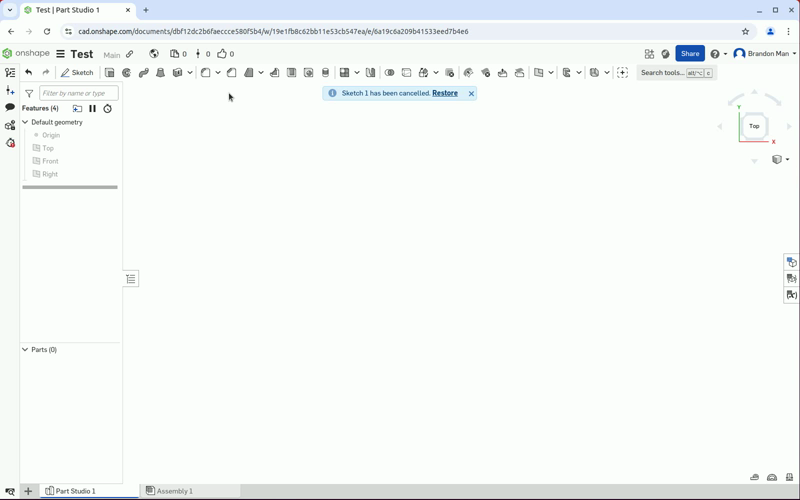
mouse_move(73, 352)
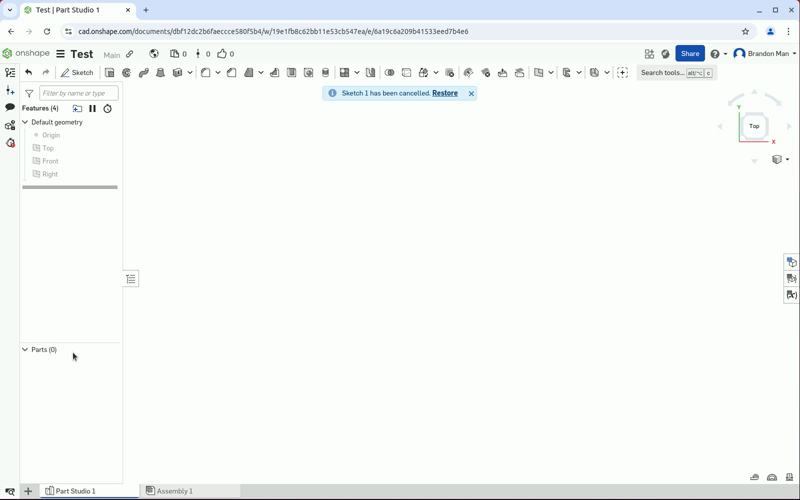
key(y)
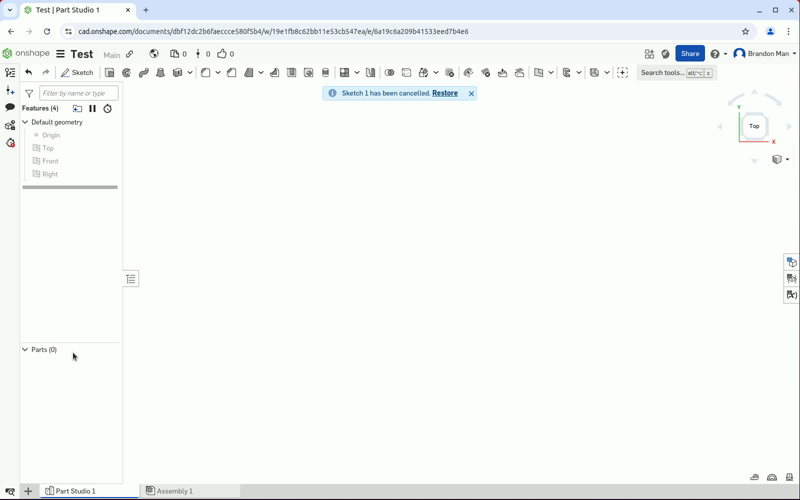
key(shift+p)
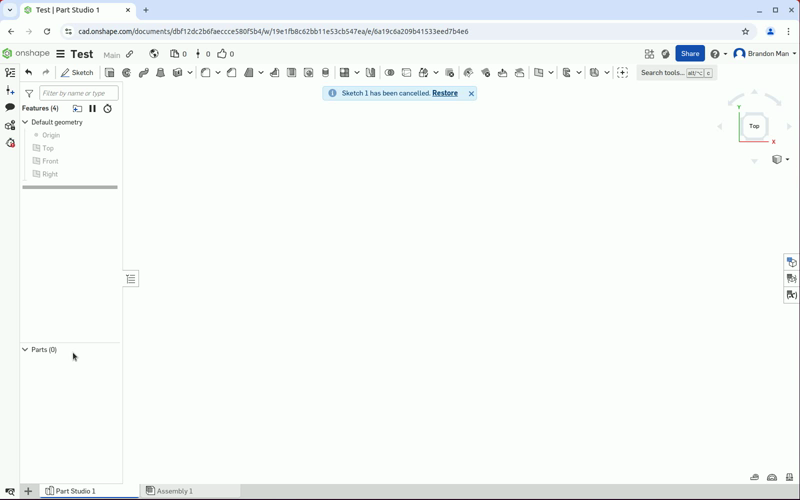
key(space)
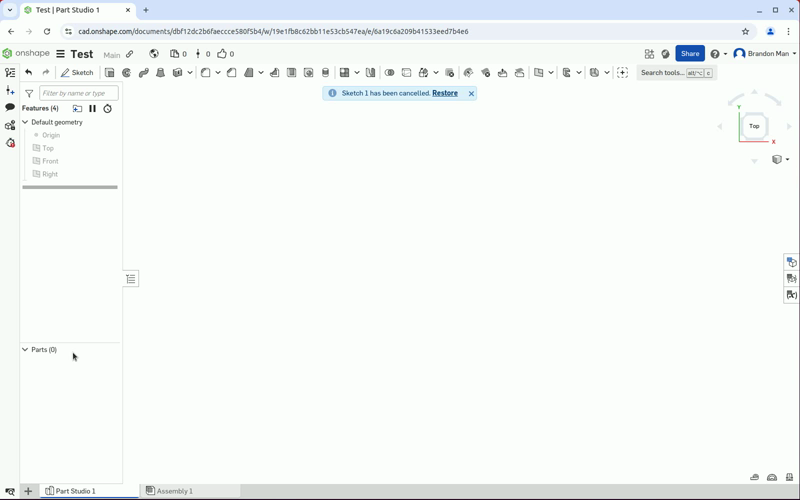
key_down(shift)
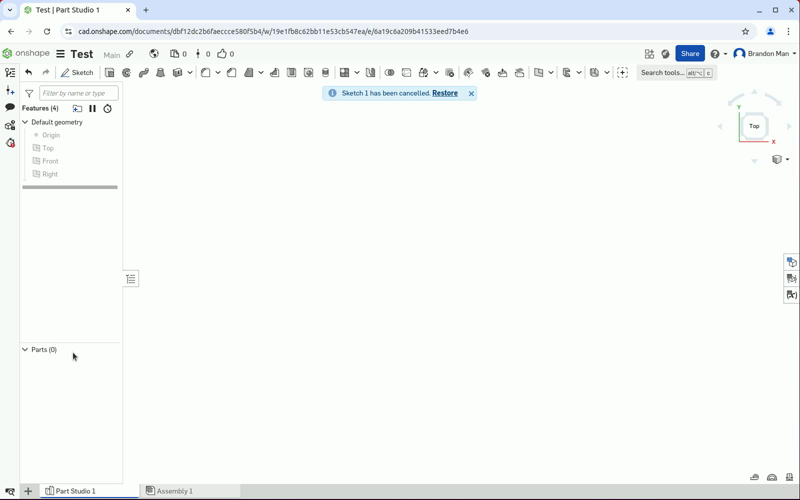
key(up)
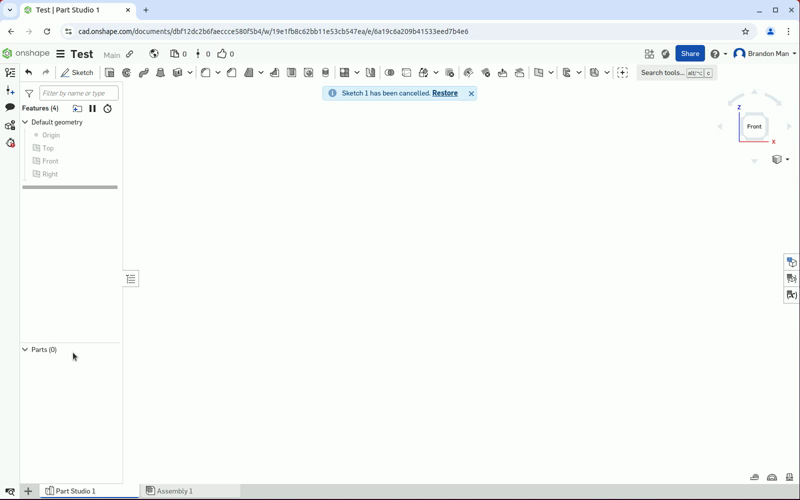
key_up(shift)
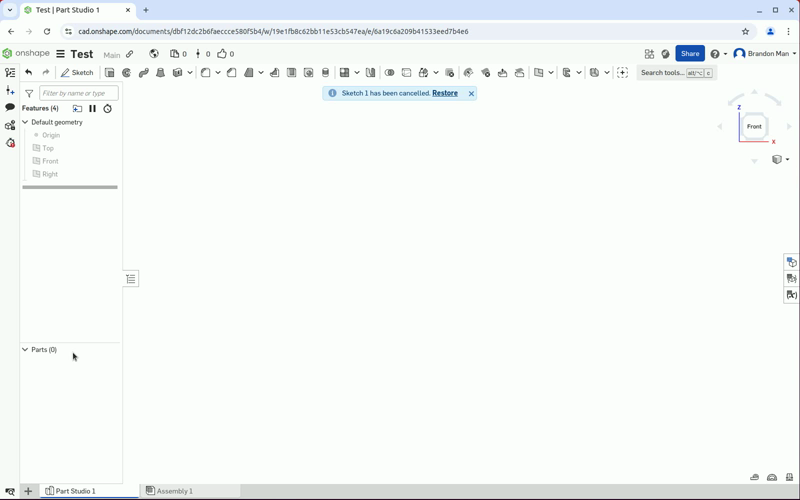
mouse_move(73, 352)
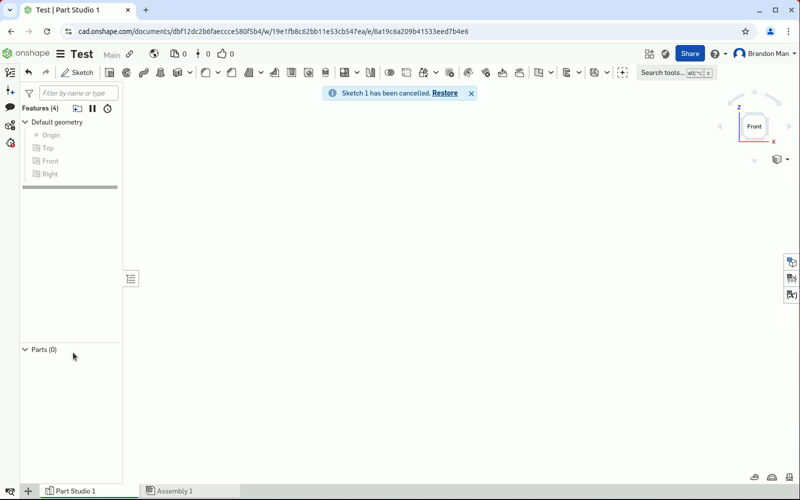
key(shift+y)
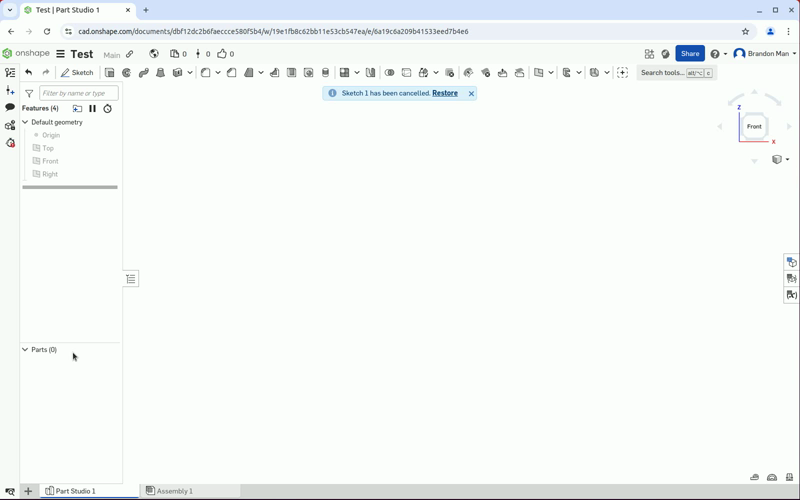
key(shift+s)
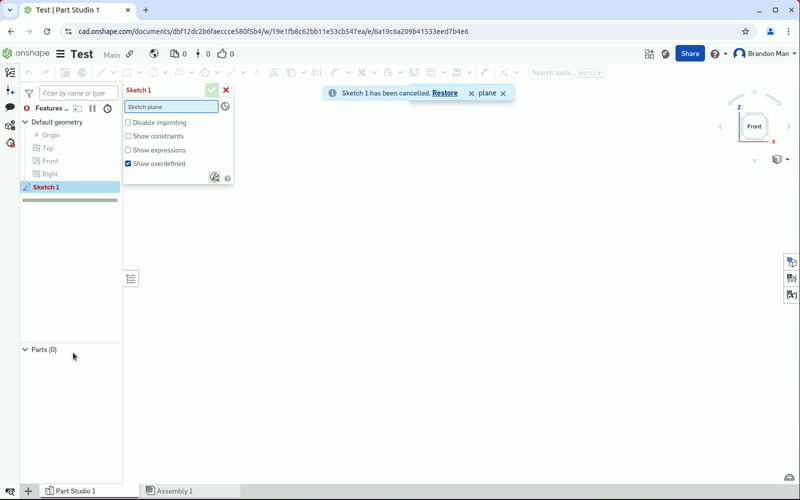
mouse_move(73, 163)
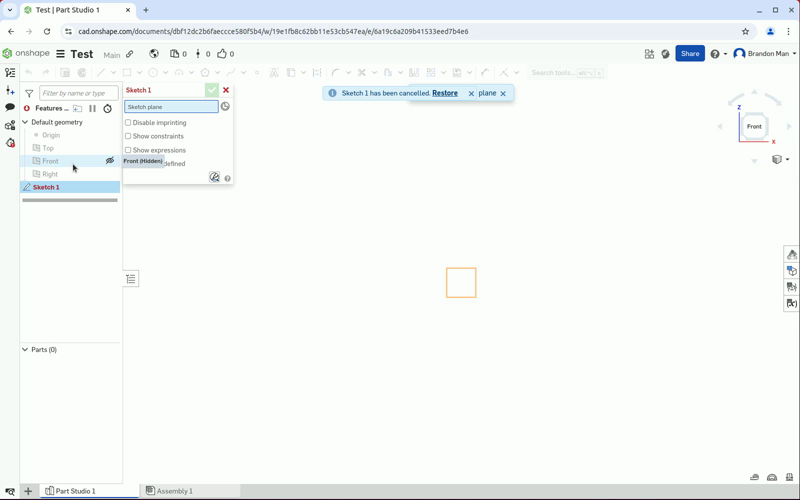
click(73, 163)
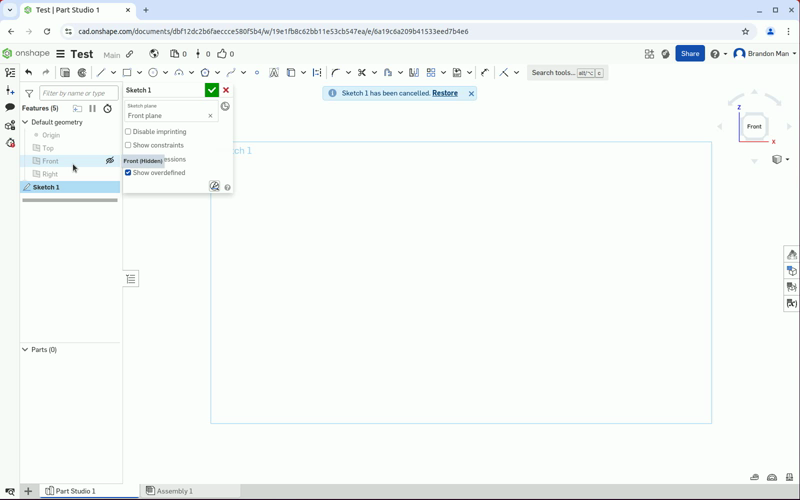
mouse_move(73, 352)
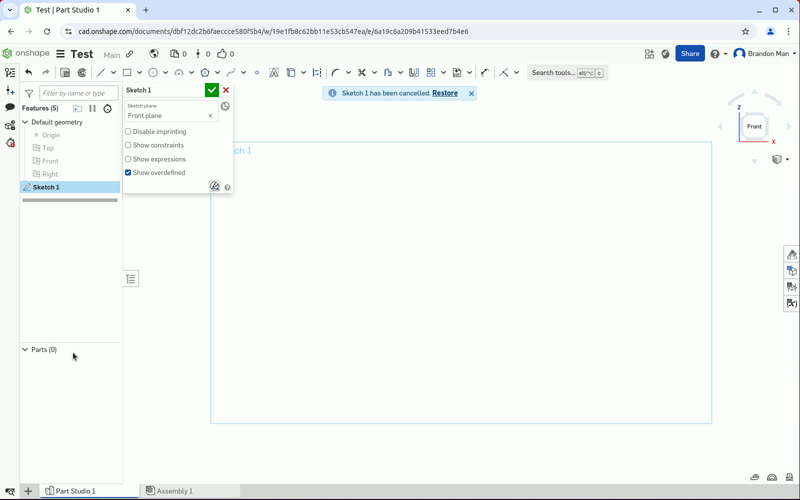
key(y)
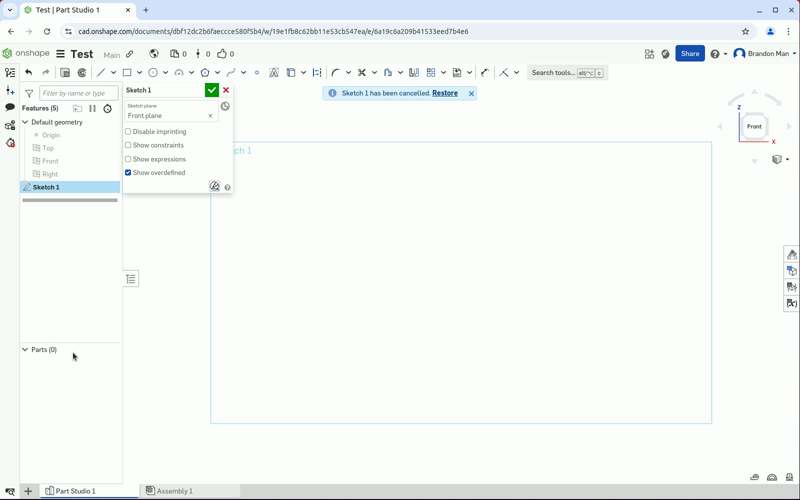
key(l)
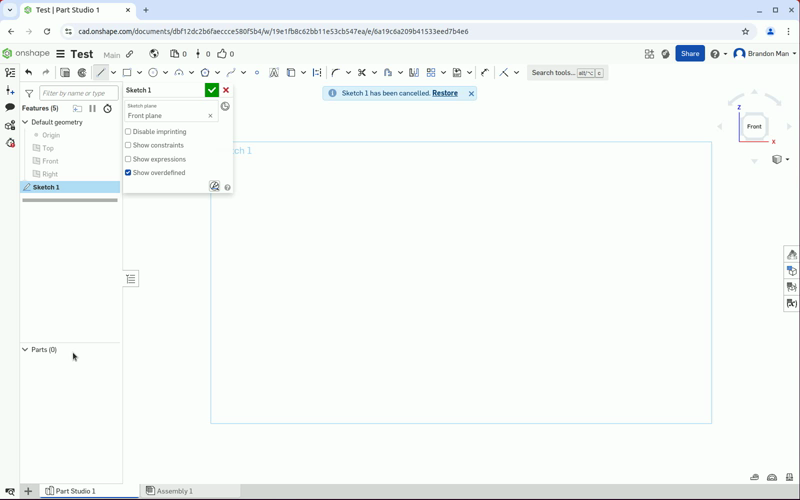
key_down(shift)
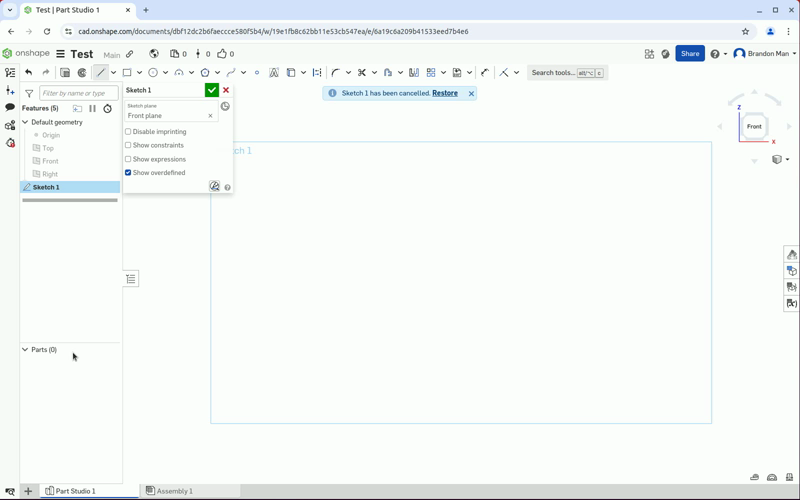
mouse_move(371, 265)
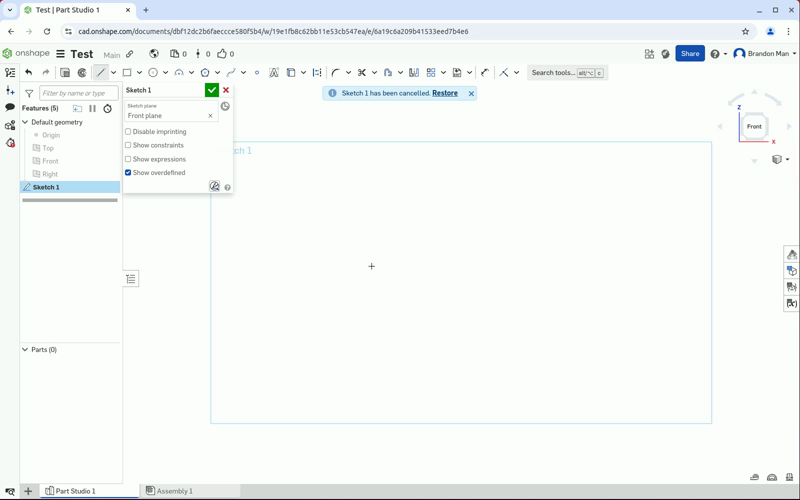
click(371, 265)
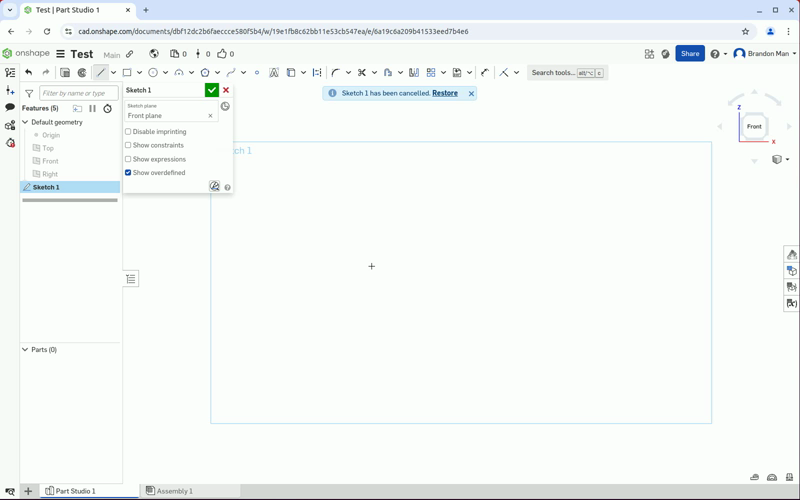
key_up(shift)
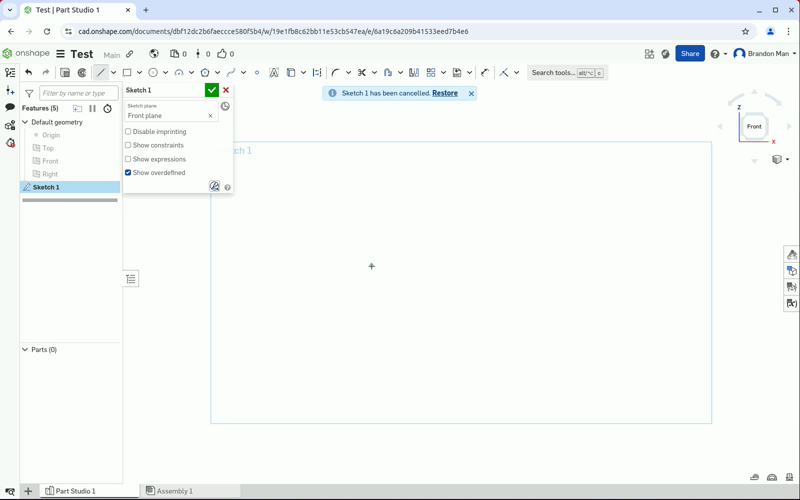
key_down(shift)
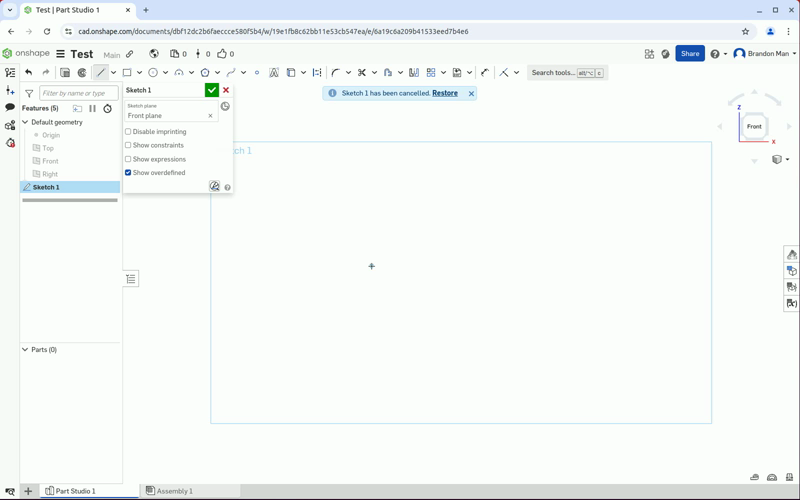
mouse_move(401, 265)
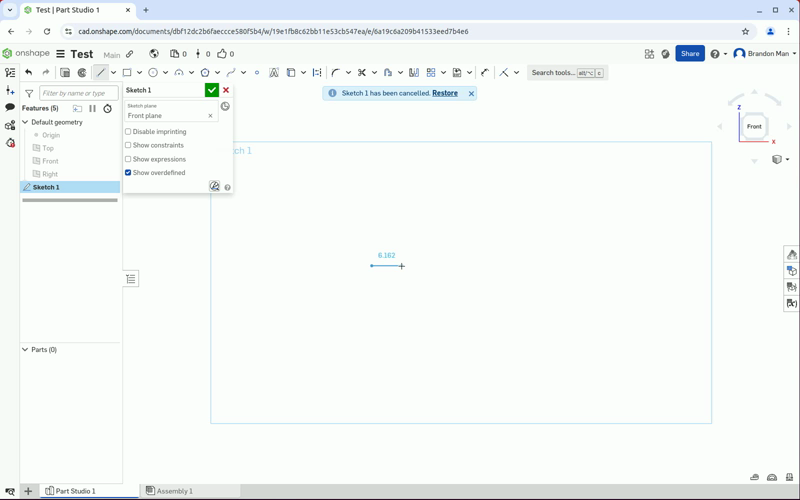
mouse_move(394, 265)
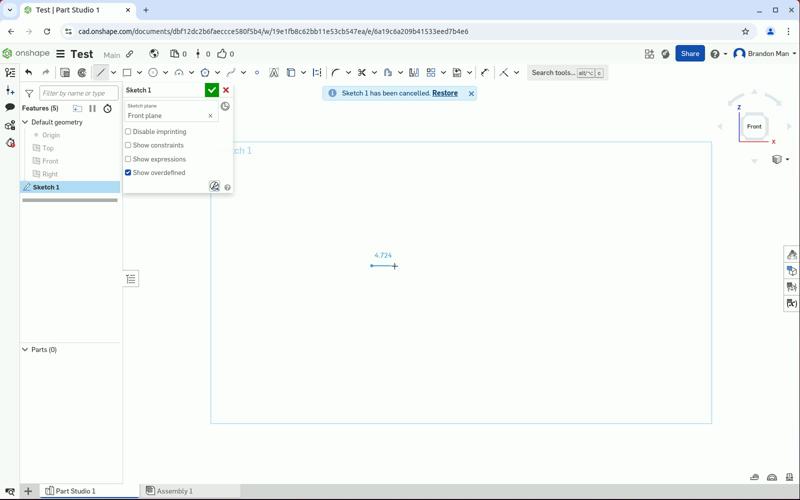
click(394, 265)
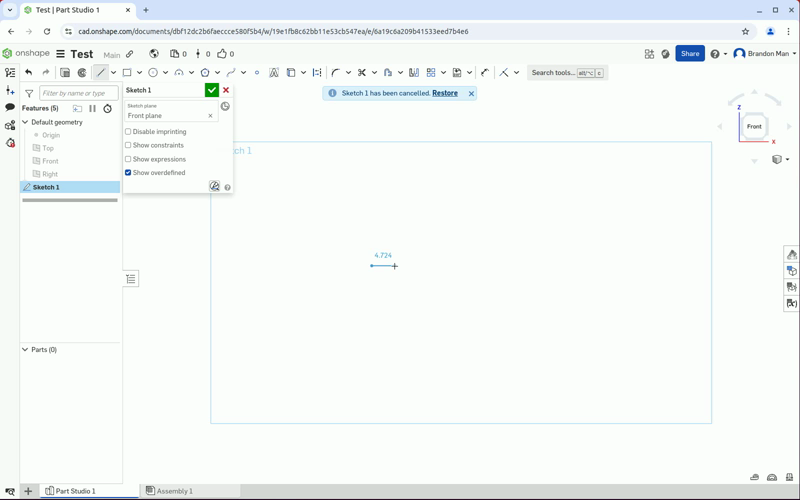
key_up(shift)
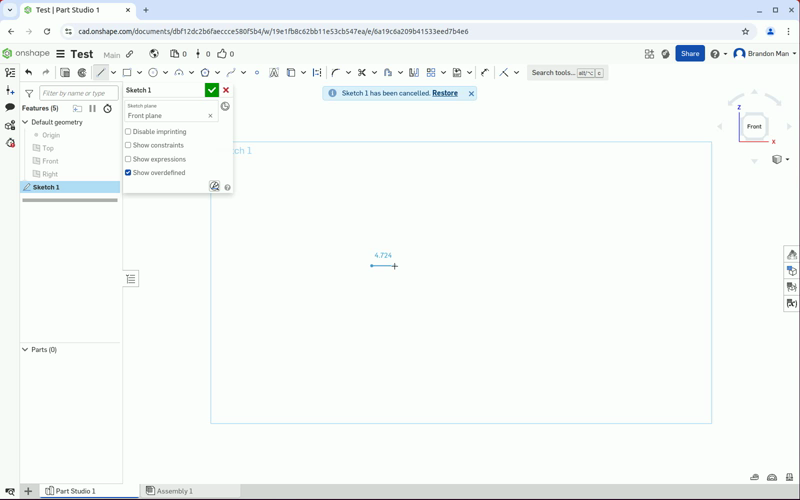
key_down(shift)
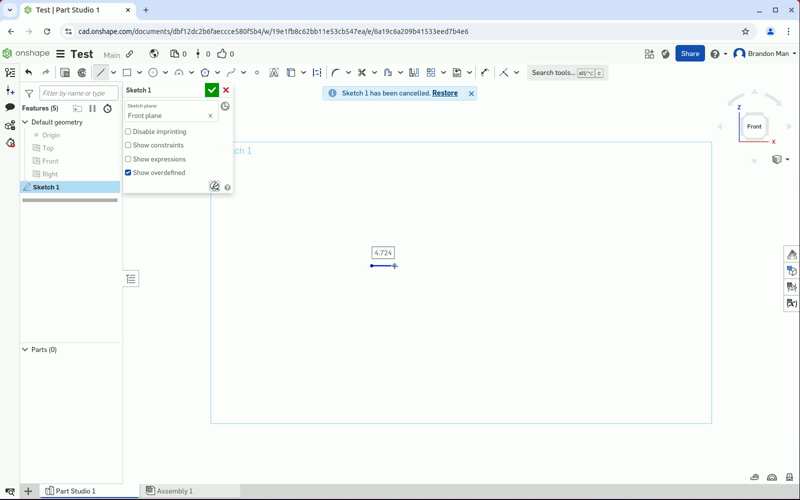
mouse_move(394, 186)
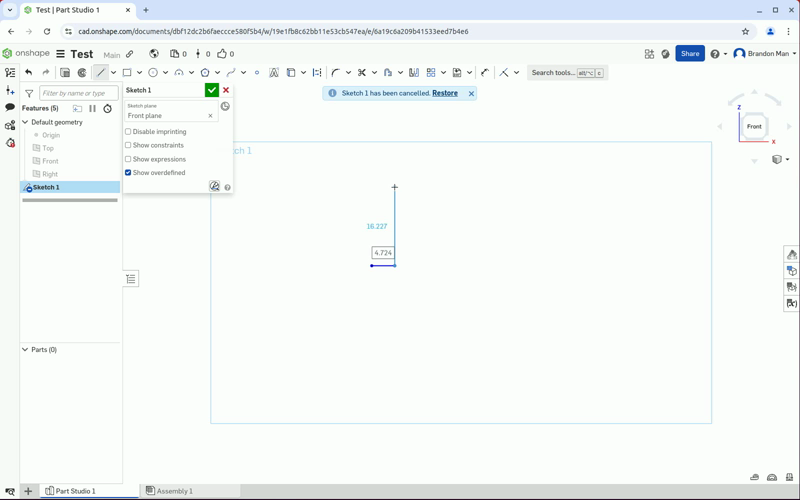
click(394, 186)
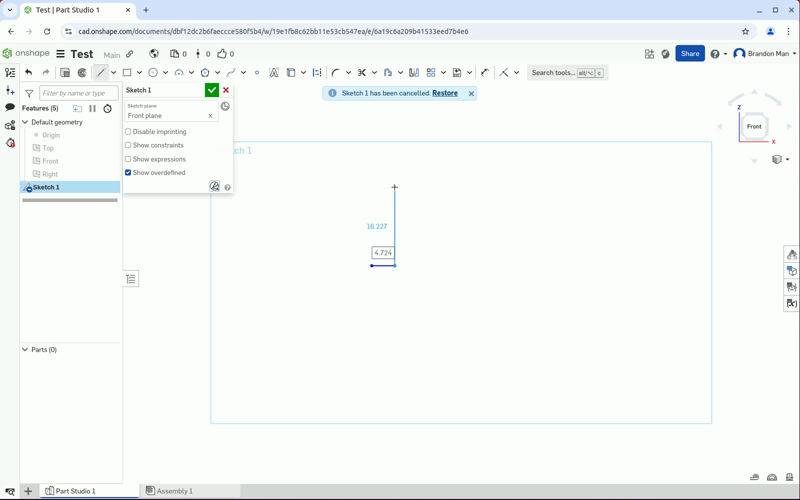
key_up(shift)
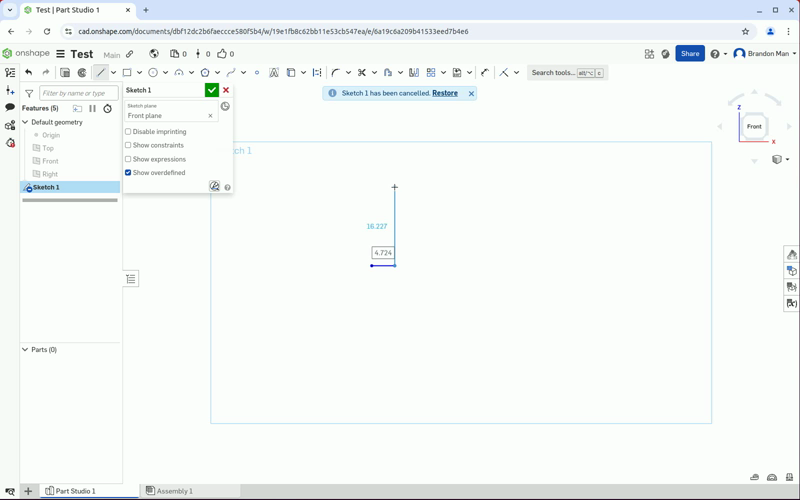
key_down(shift)
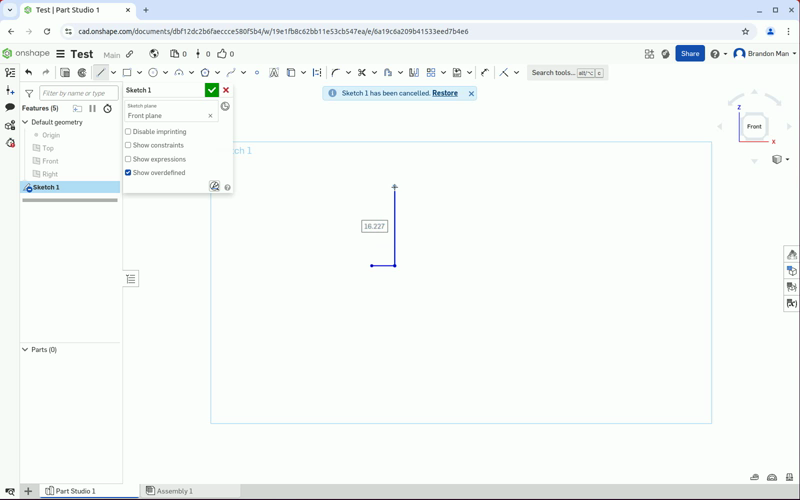
mouse_move(424, 186)
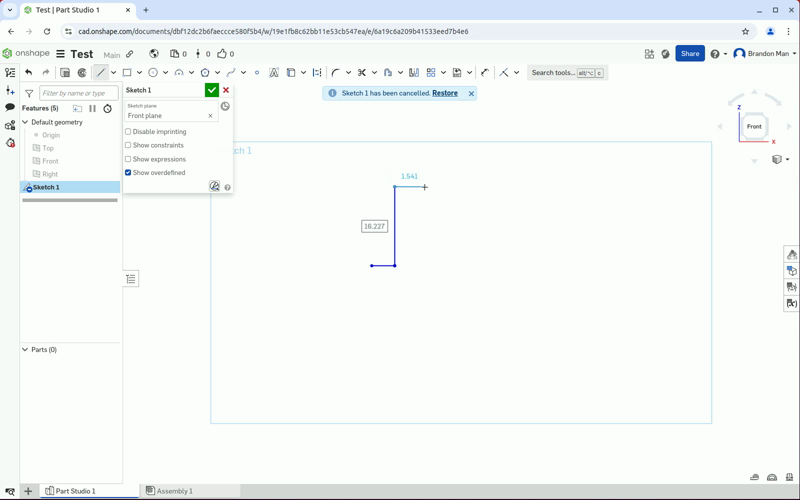
mouse_move(371, 186)
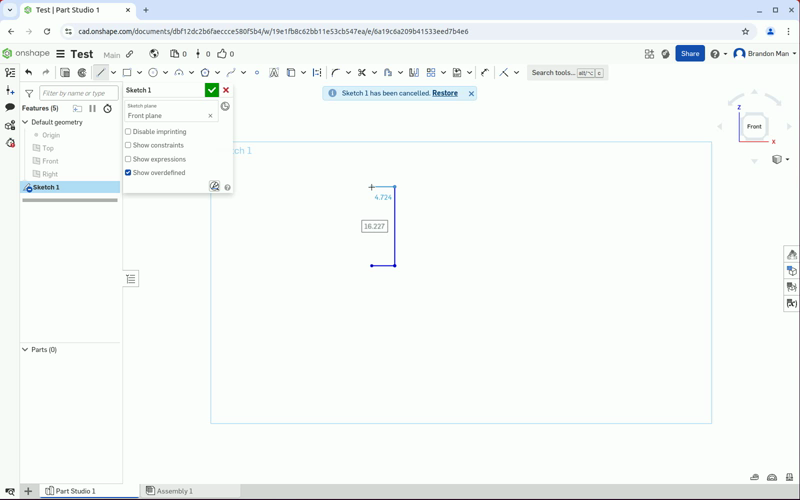
click(371, 186)
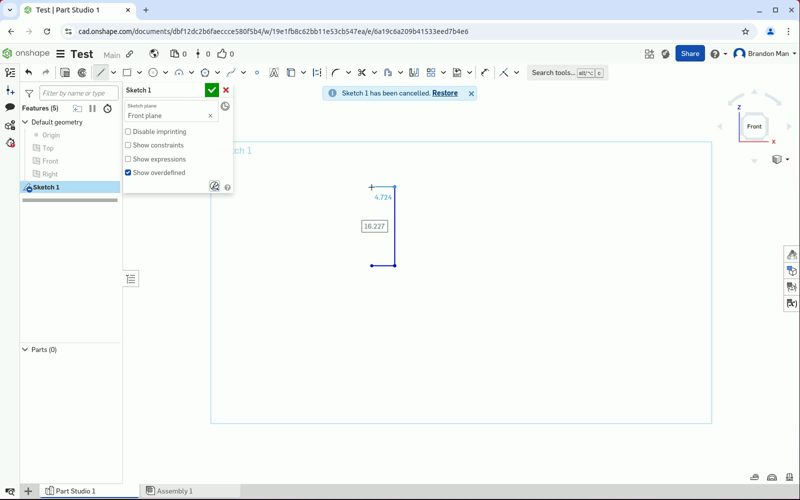
key_up(shift)
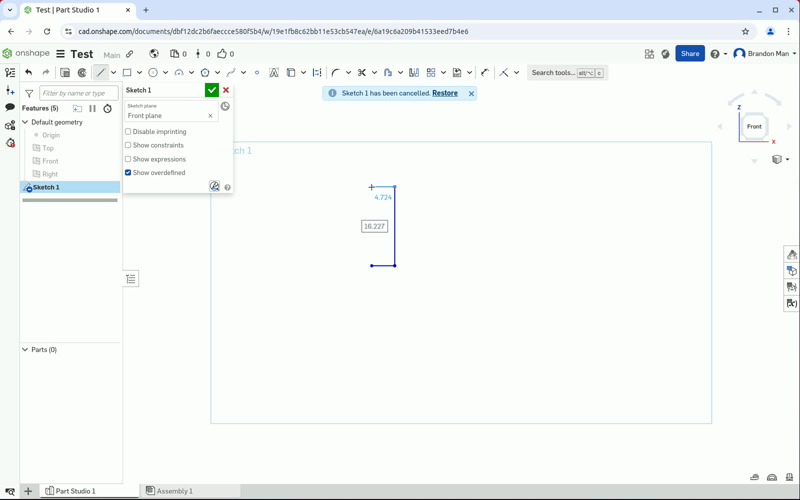
key_down(shift)
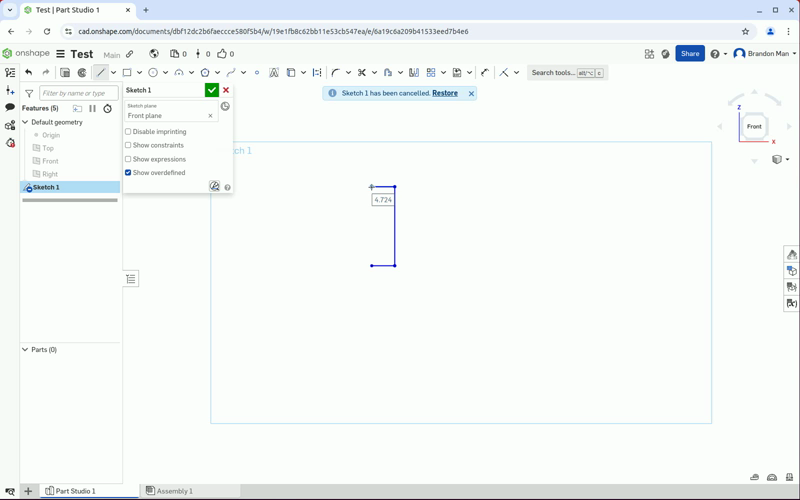
mouse_move(401, 186)
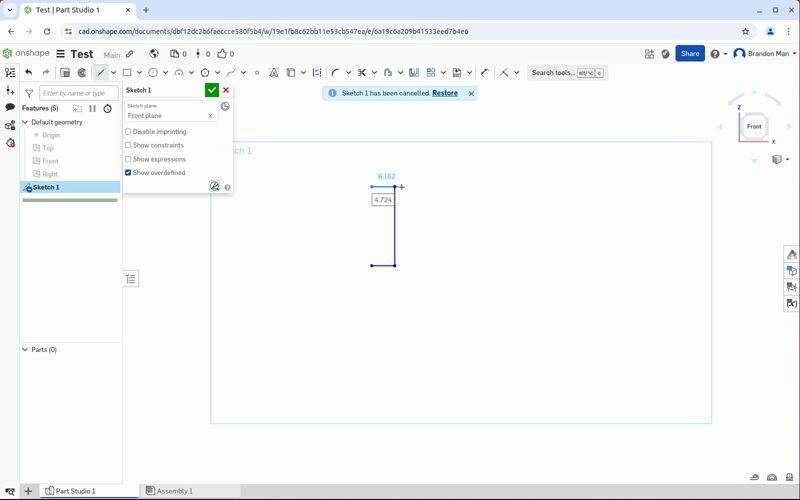
mouse_move(371, 213)
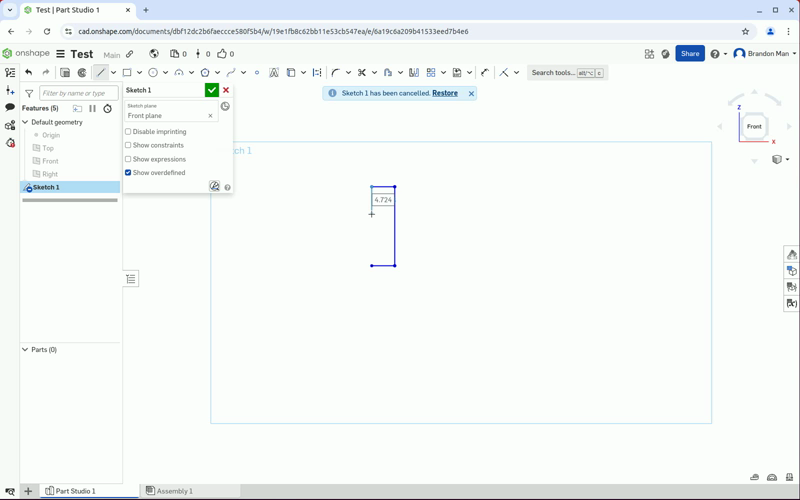
click(371, 213)
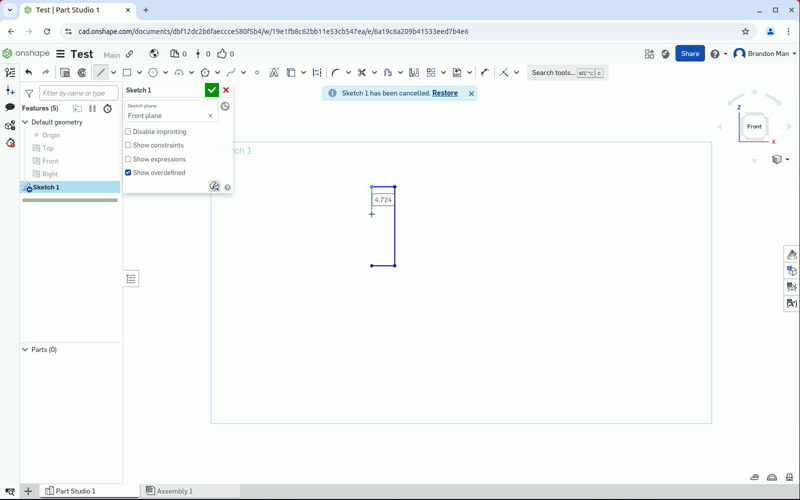
key_up(shift)
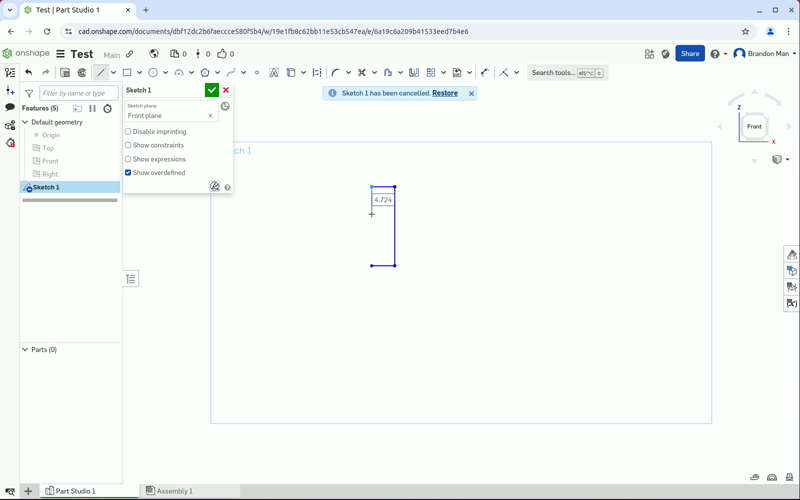
key_down(shift)
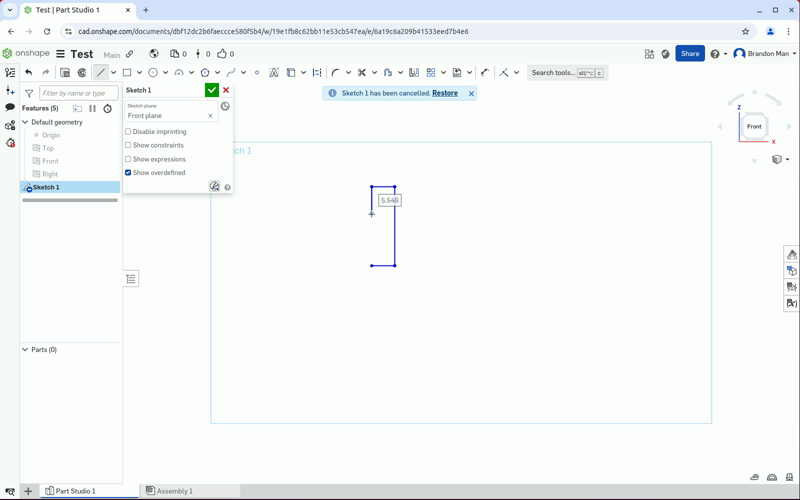
mouse_move(401, 213)
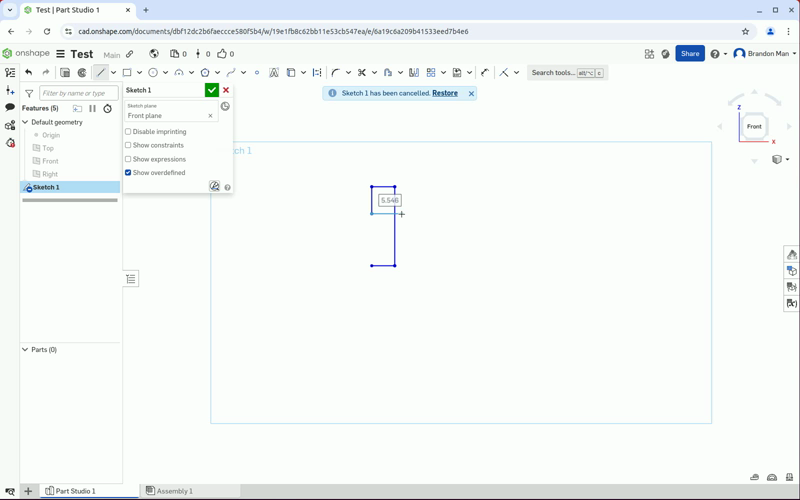
mouse_move(371, 237)
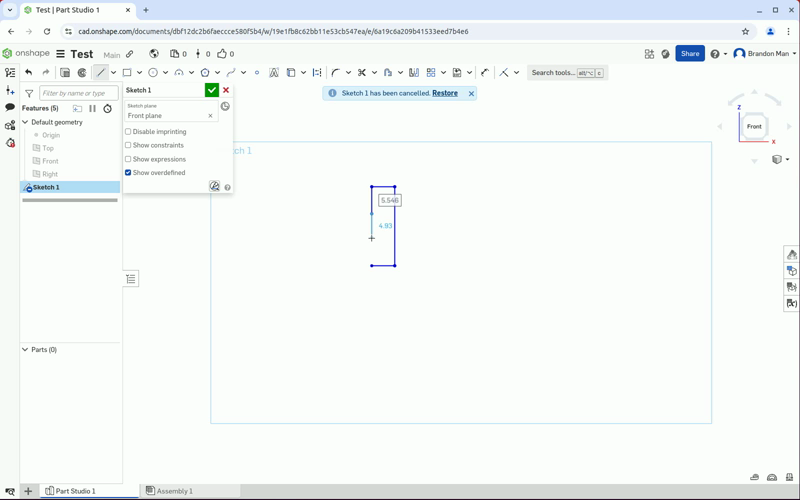
click(371, 237)
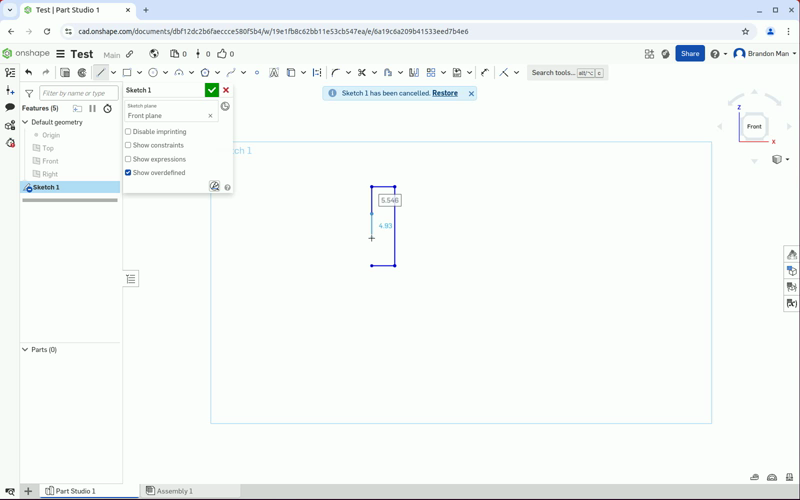
key_up(shift)
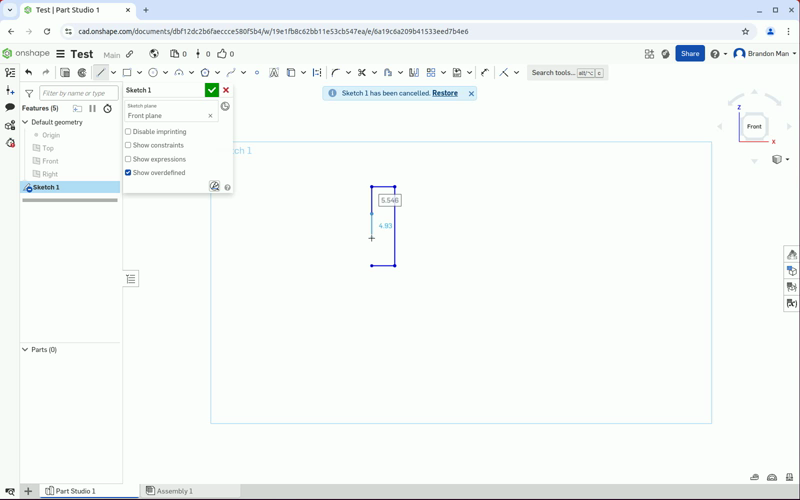
mouse_move(401, 237)
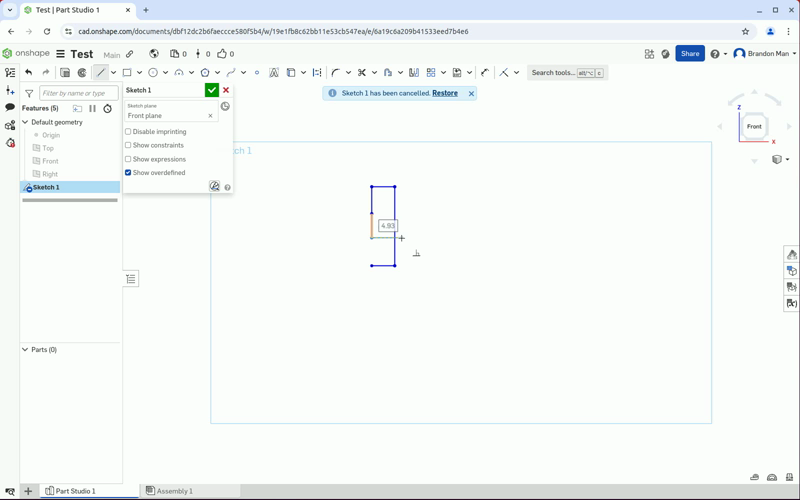
key_down(shift)
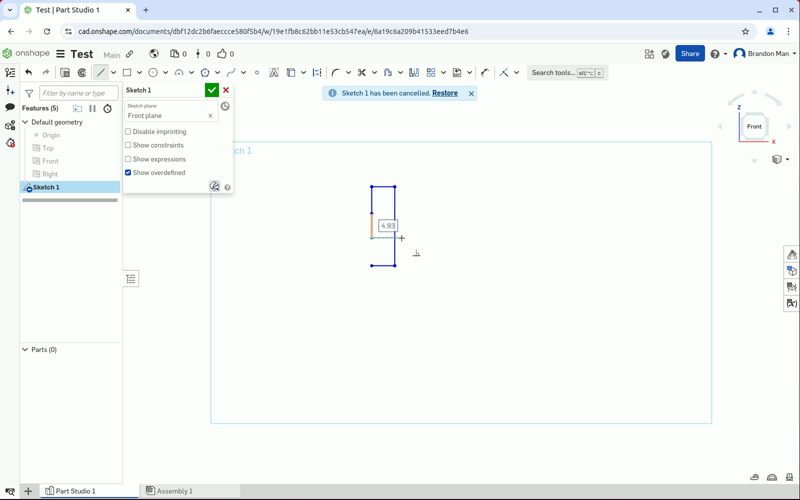
mouse_move(371, 265)
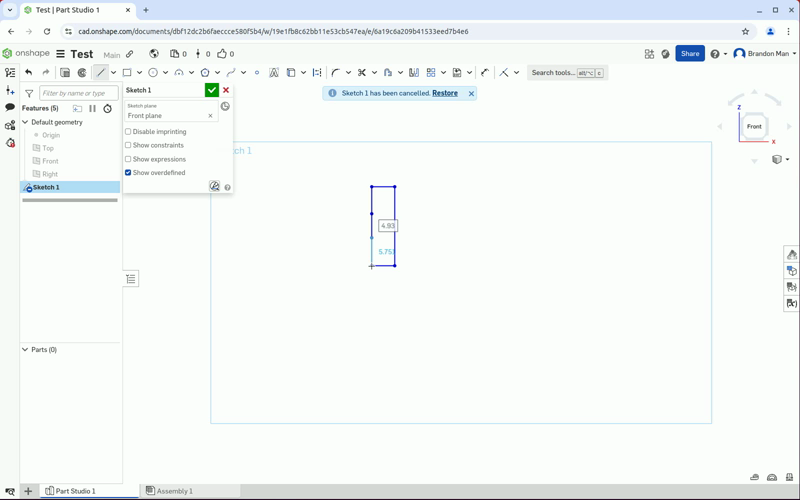
key_up(shift)
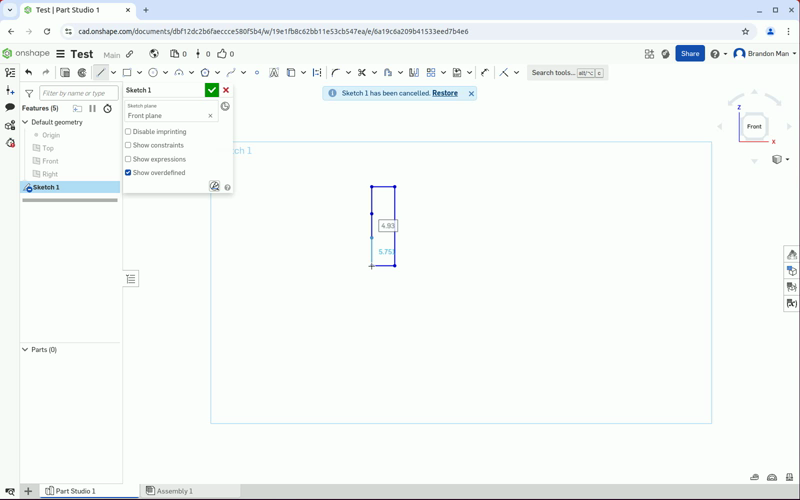
click(371, 265)
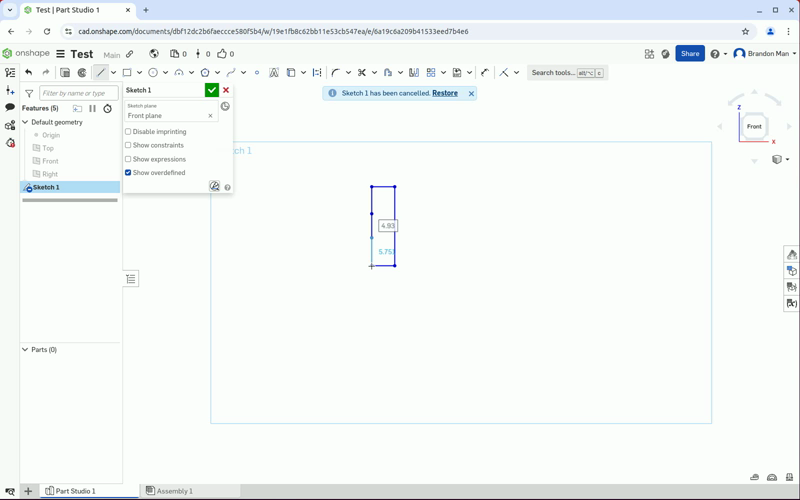
key(esc)
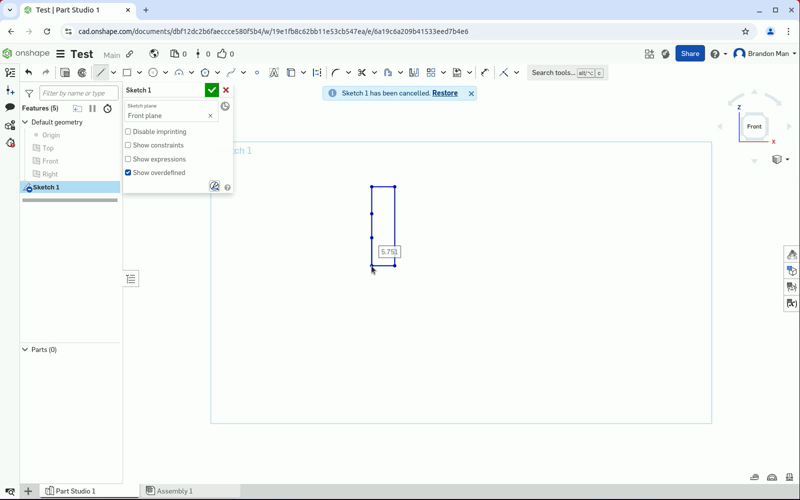
mouse_move(387, 255)
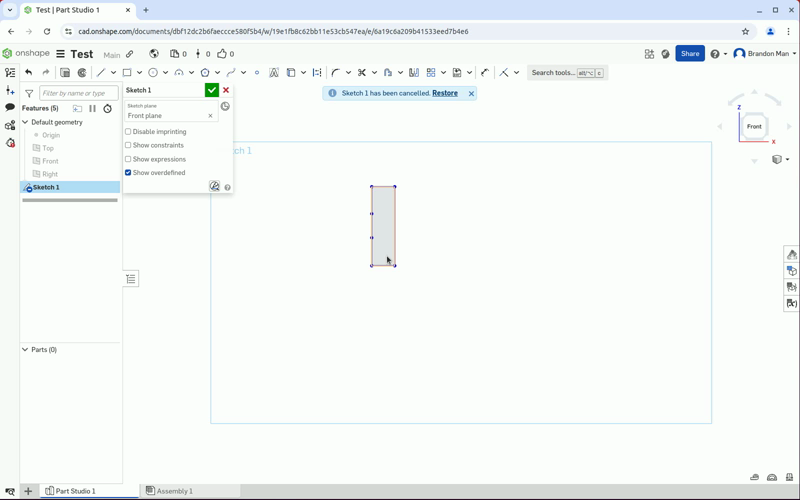
click(387, 255)
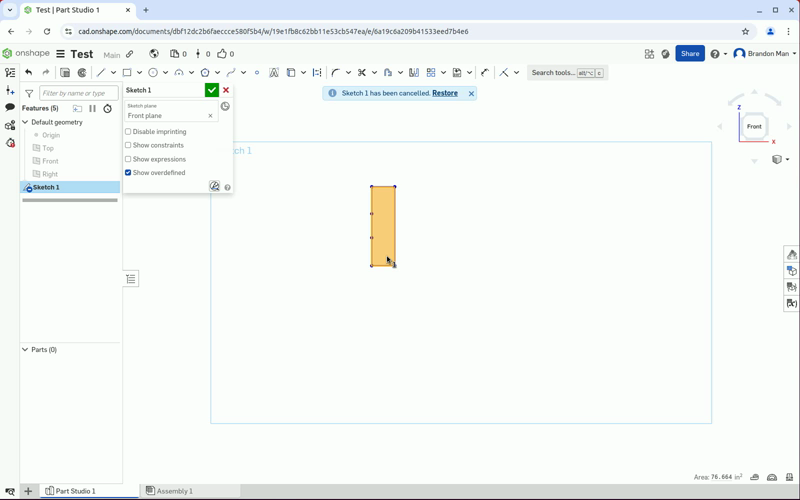
mouse_move(73, 352)
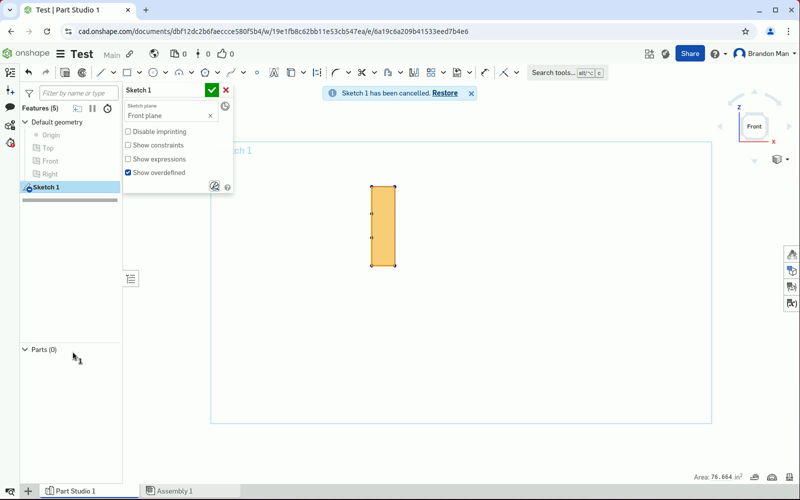
key(shift+y)
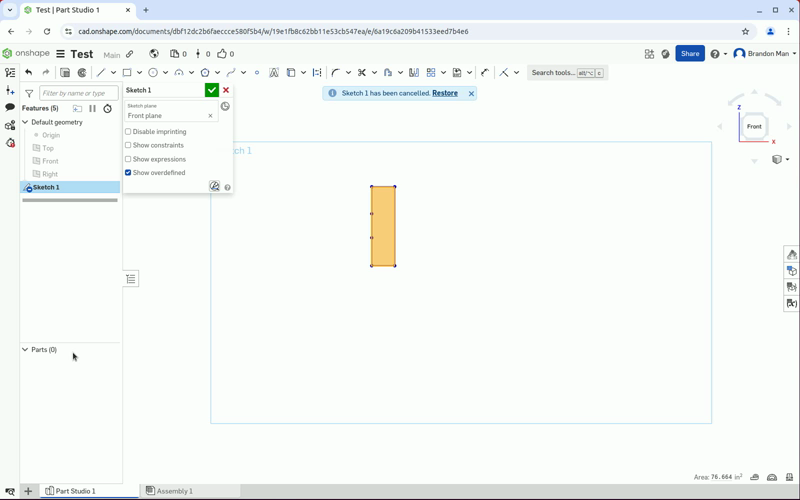
key(shift+e)
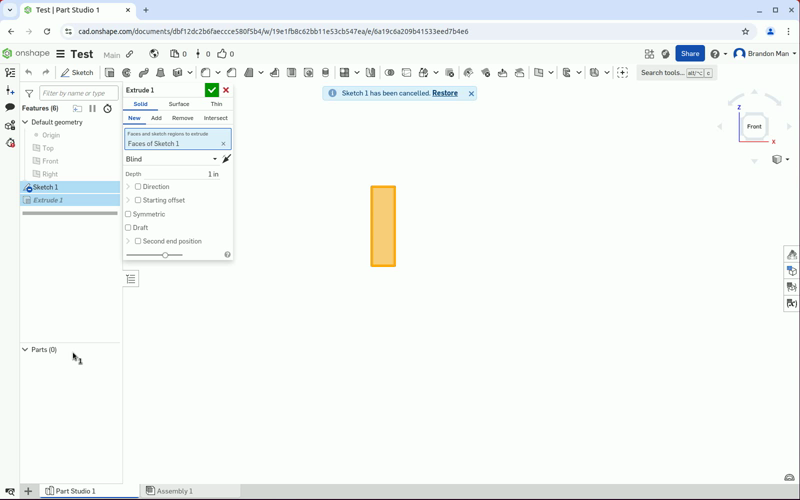
mouse_move(143, 106)
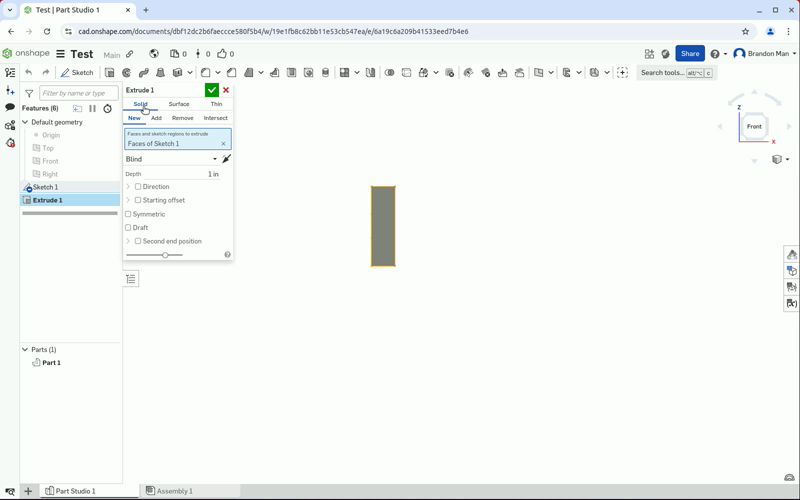
click(143, 106)
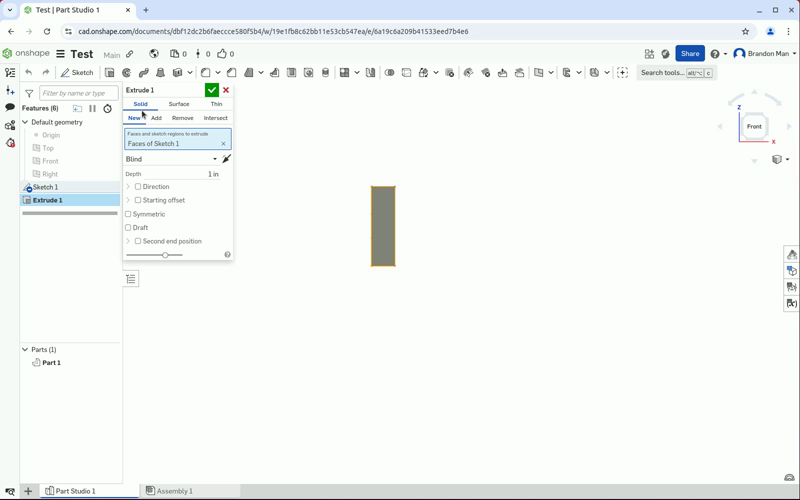
mouse_move(137, 120)
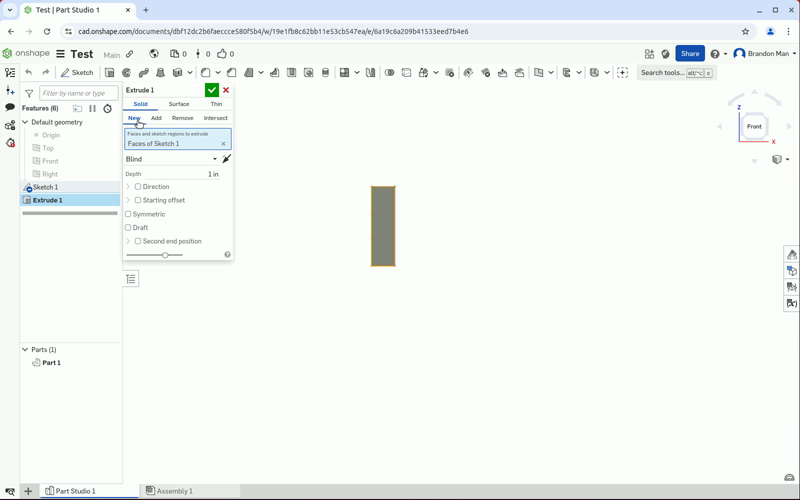
click(137, 120)
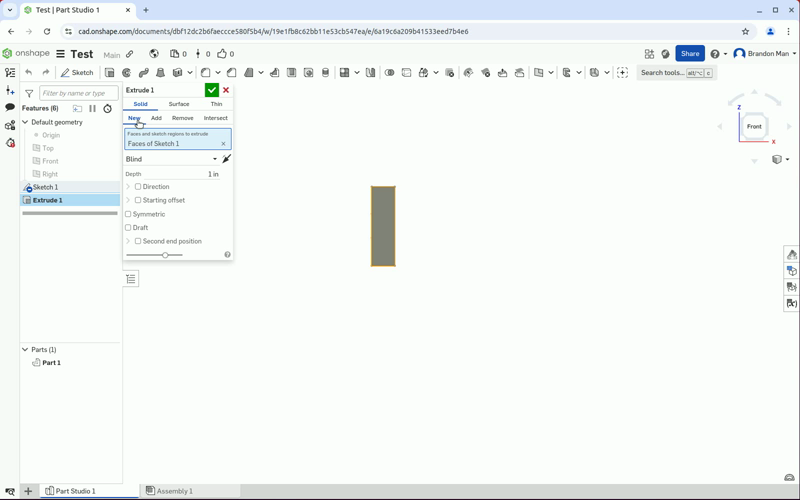
key(tab, 4)
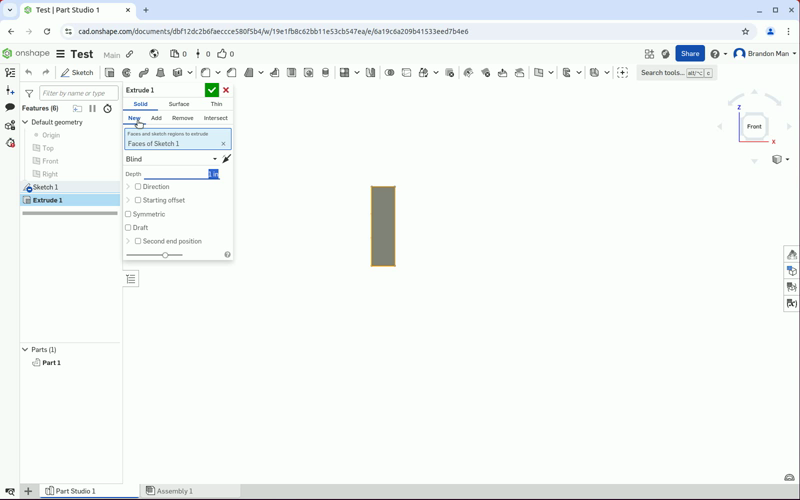
text(6.258)
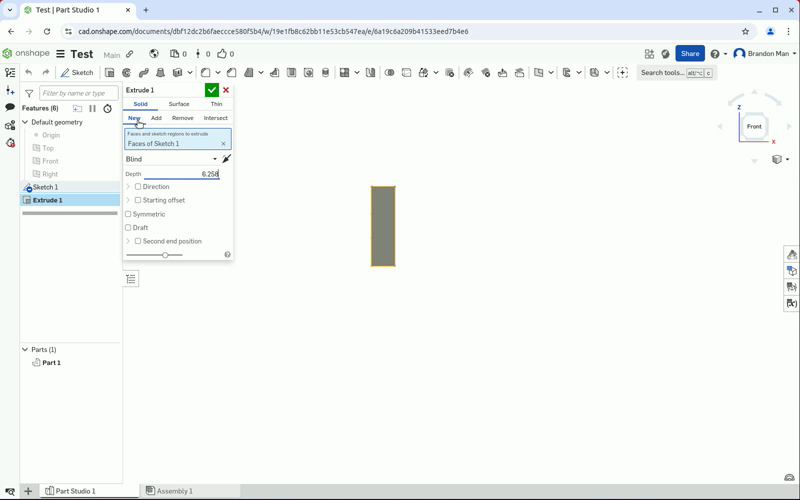
key(tab, 3)
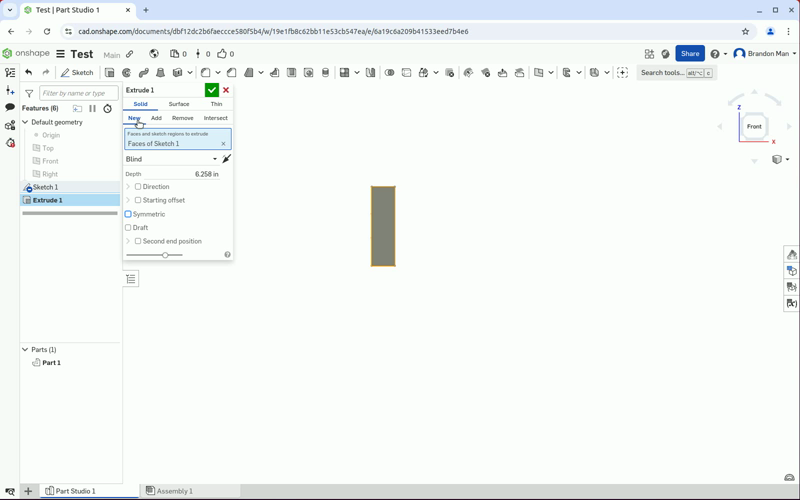
key(space)
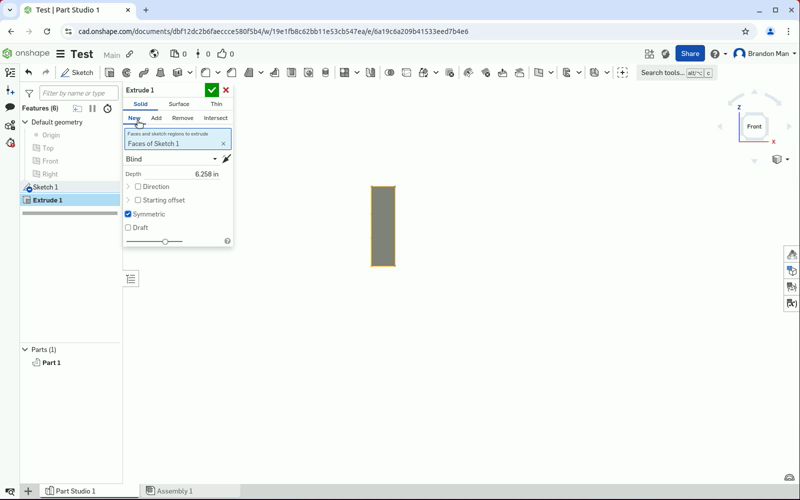
key(enter)
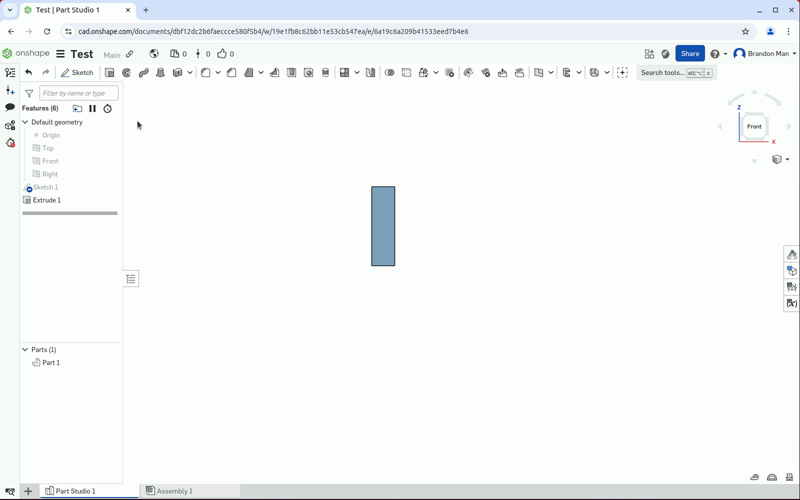
key(shift+h)
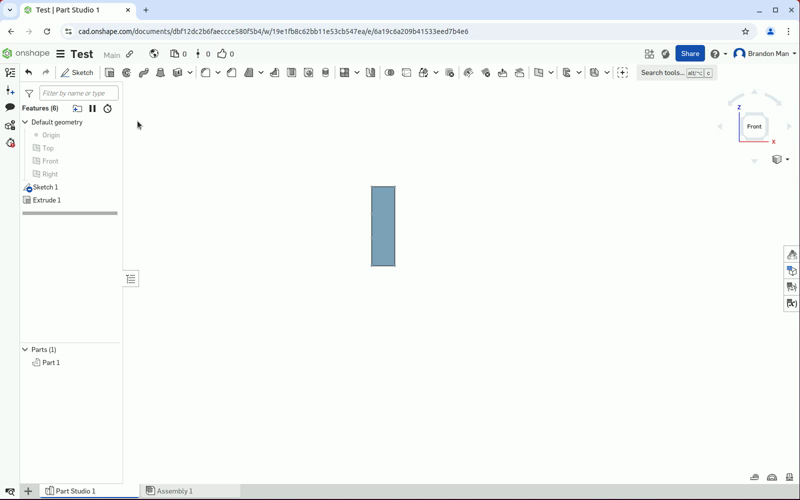
key(shift+h)
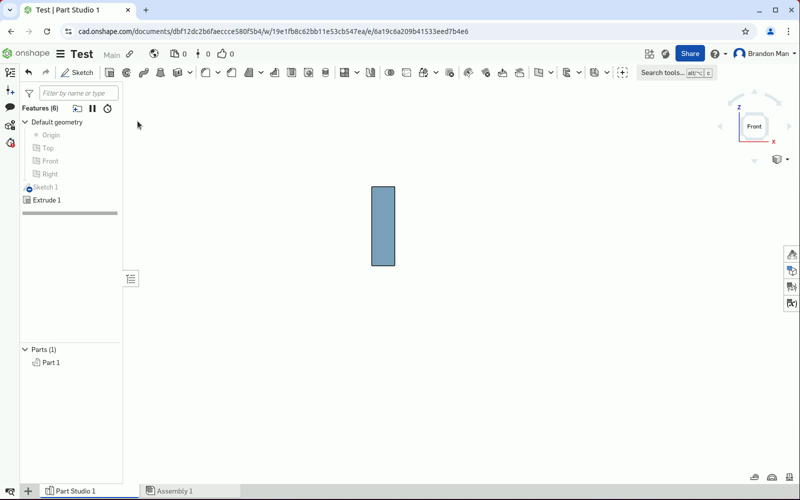
mouse_move(73, 189)
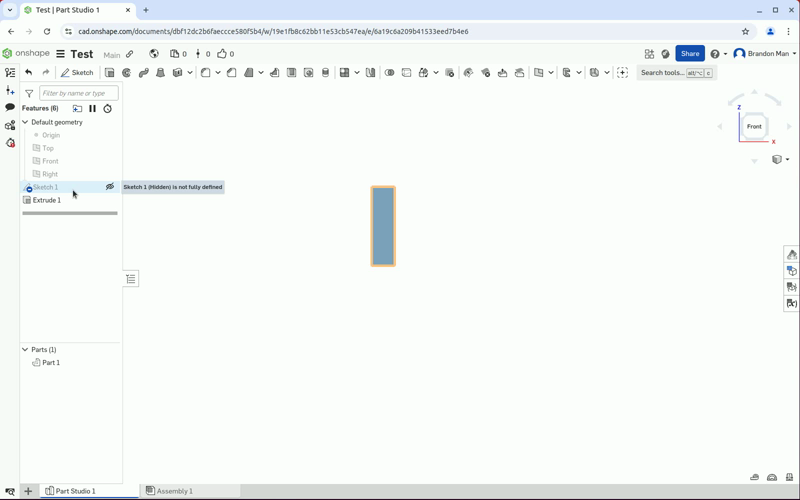
click(73, 189)
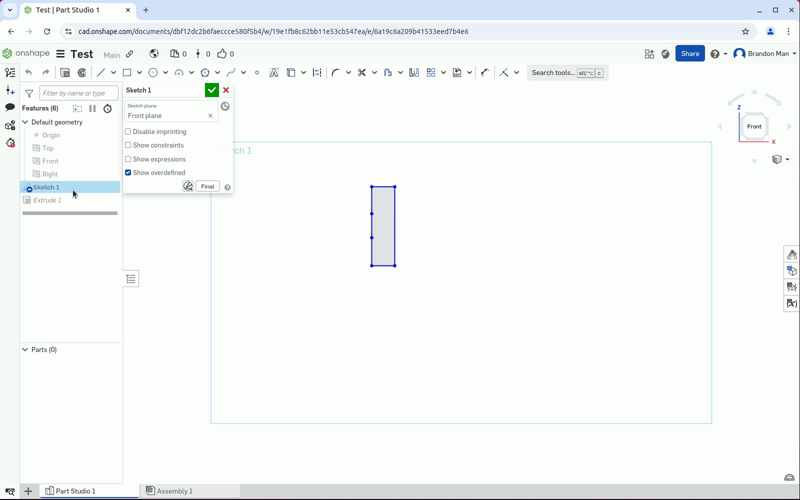
mouse_move(229, 92)
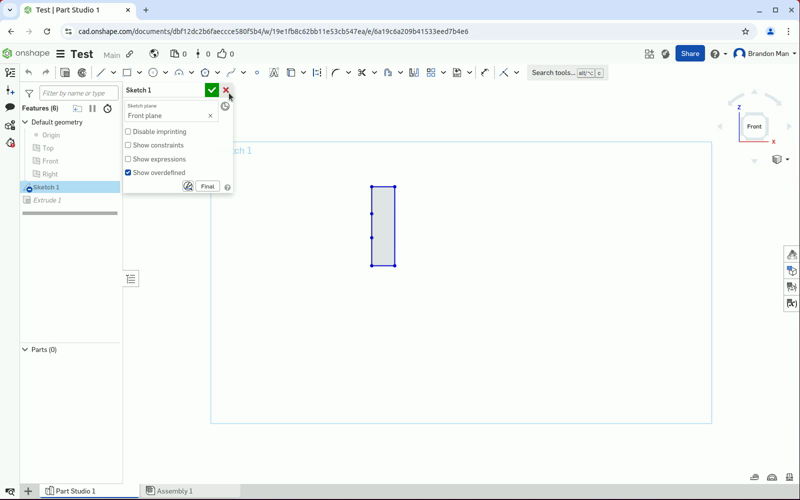
click(229, 92)
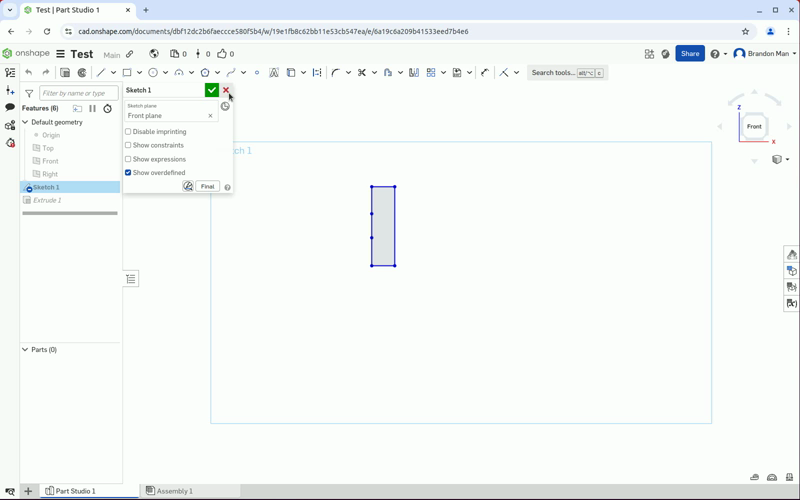
key(shift+s)
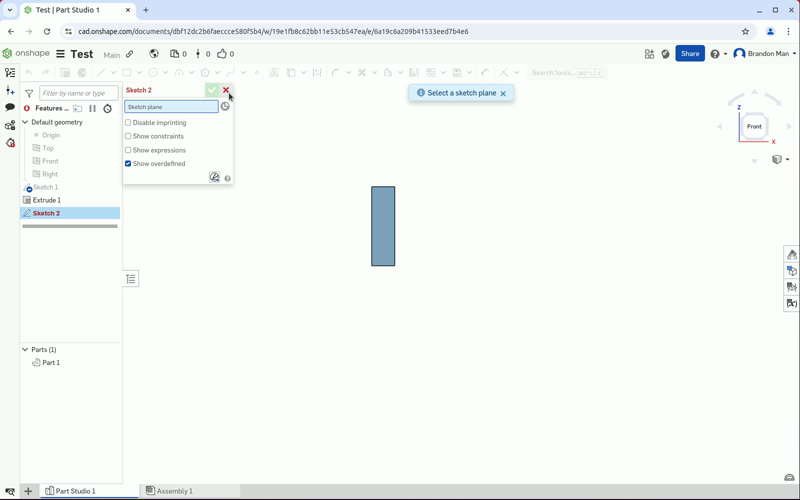
mouse_move(73, 163)
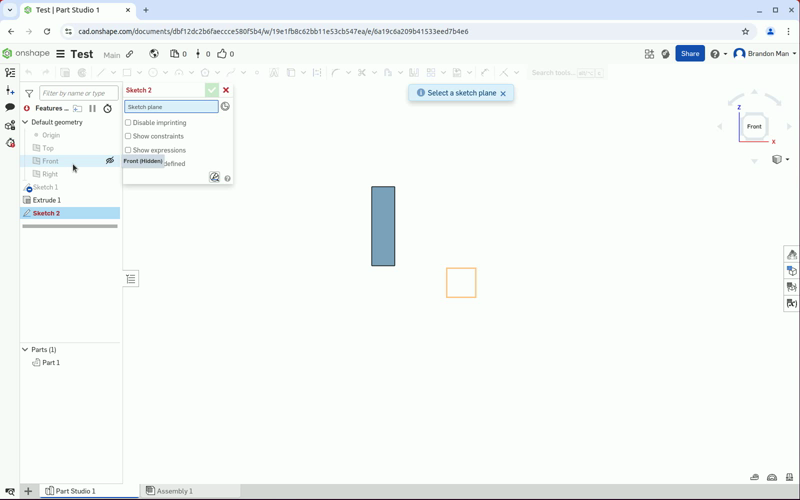
click(73, 163)
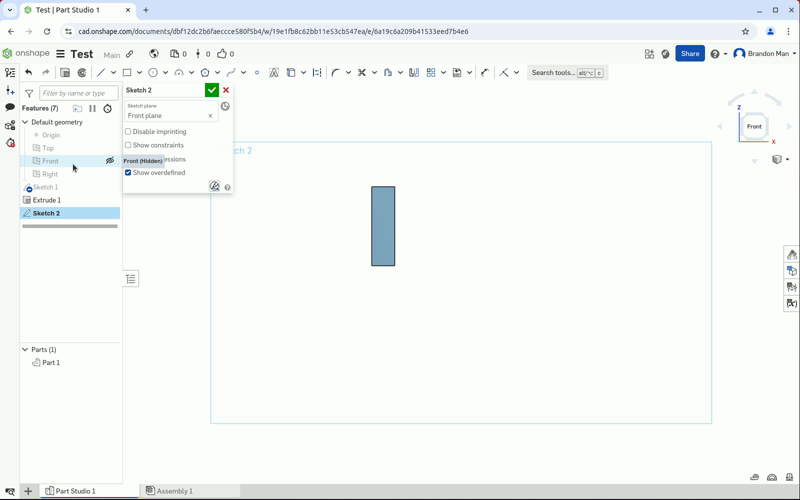
mouse_move(73, 352)
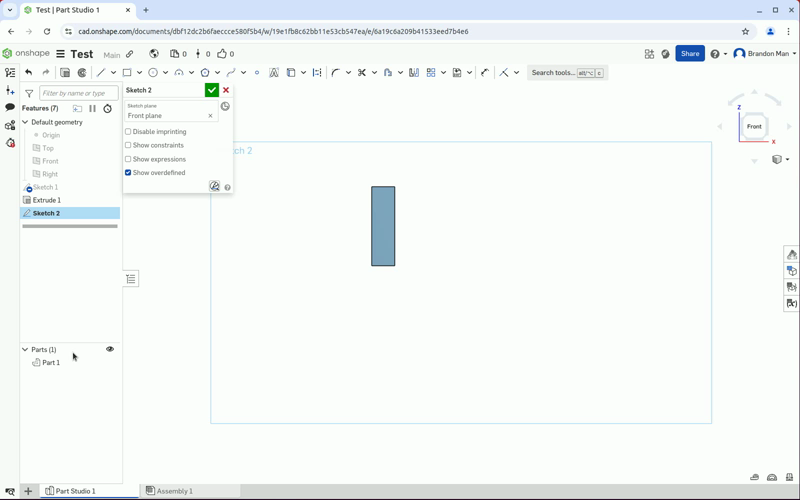
key(y)
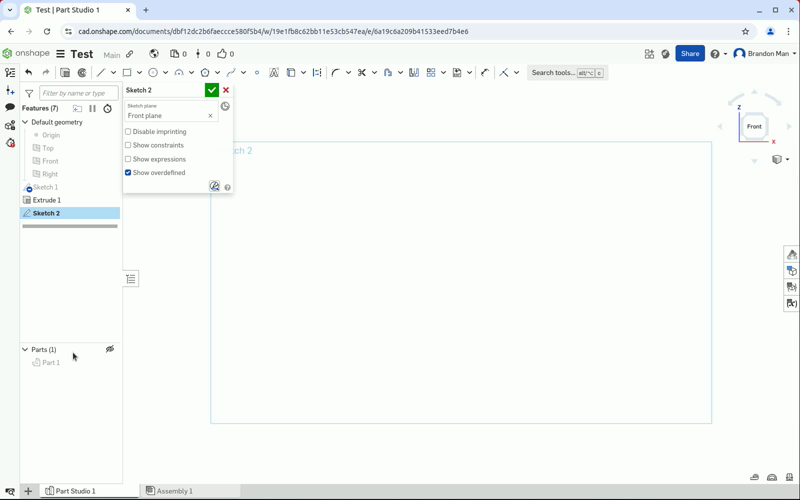
key(l)
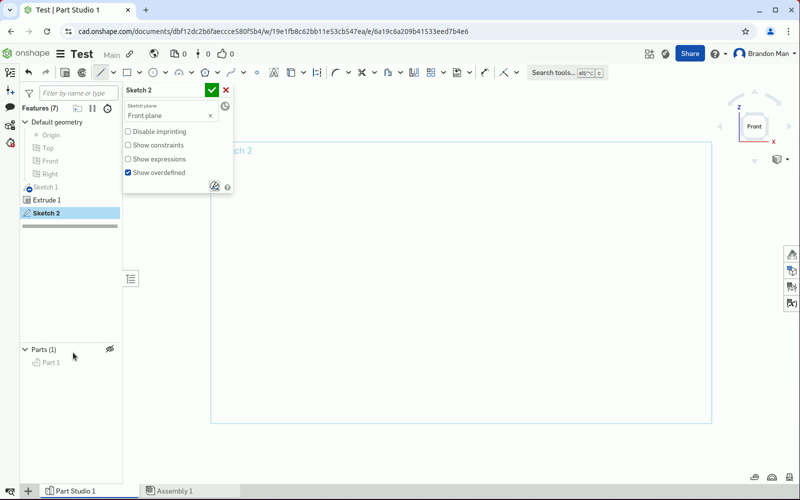
key_down(shift)
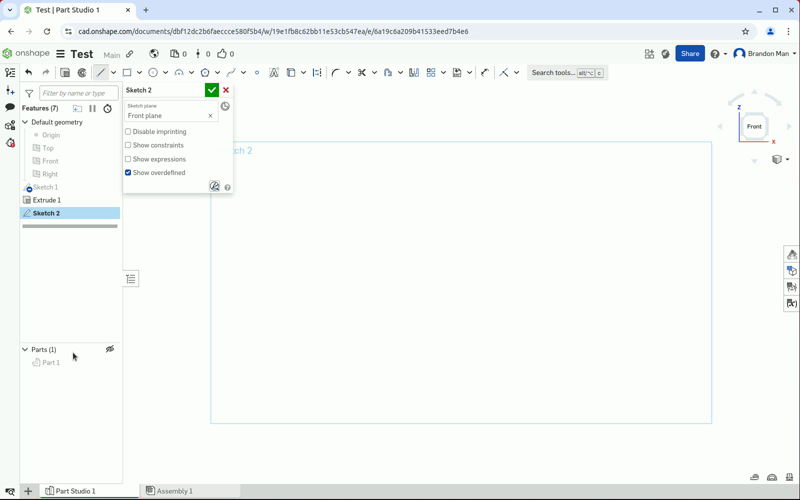
mouse_move(348, 238)
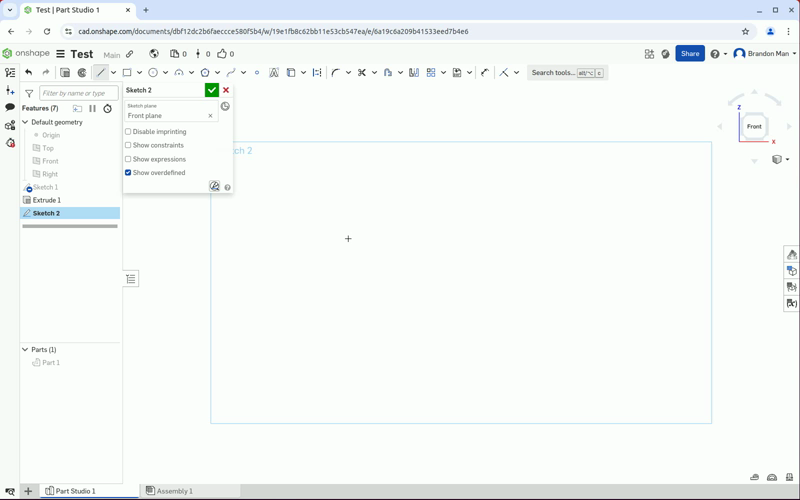
click(348, 238)
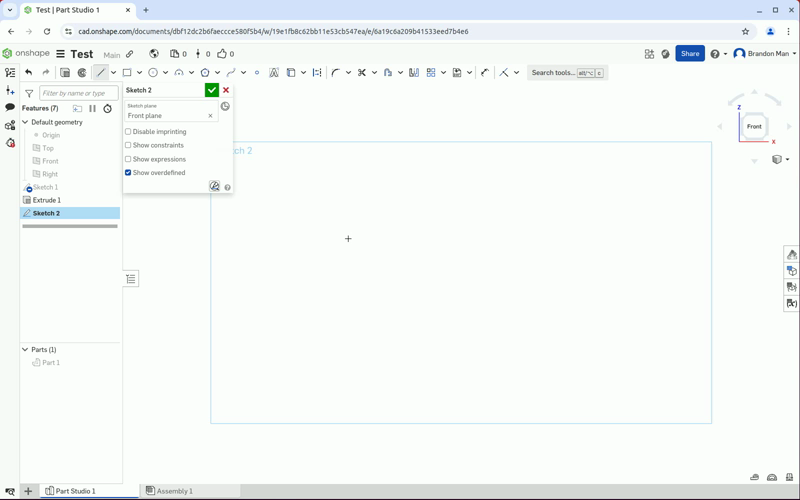
key_up(shift)
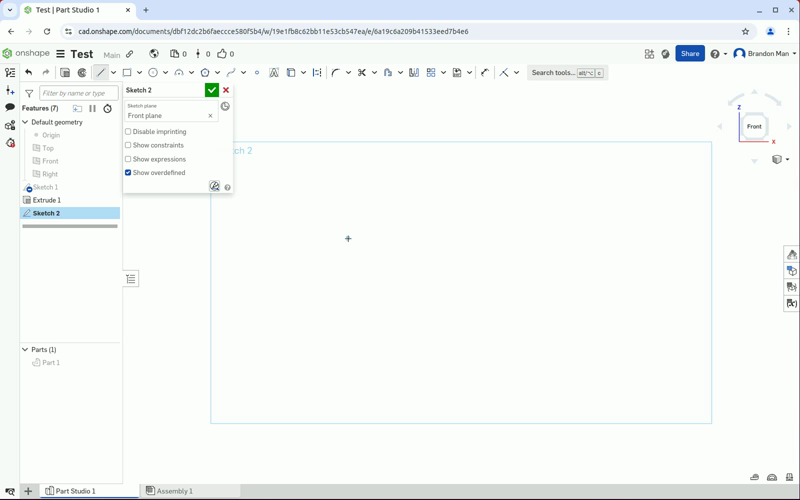
key_down(shift)
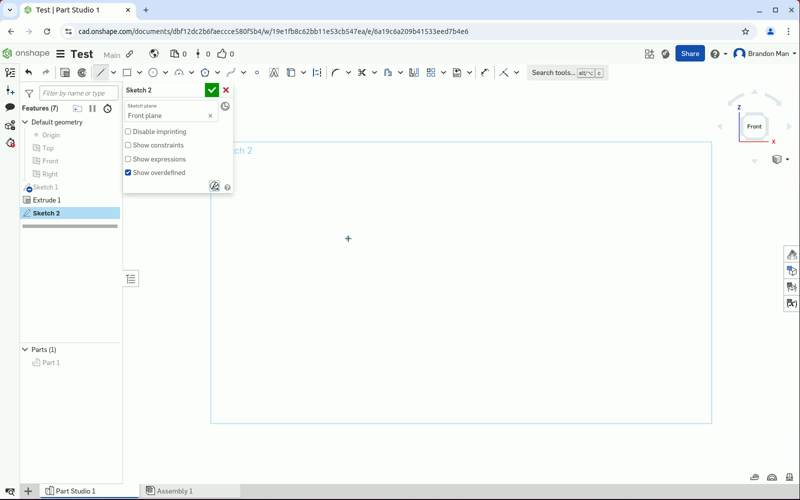
mouse_move(378, 238)
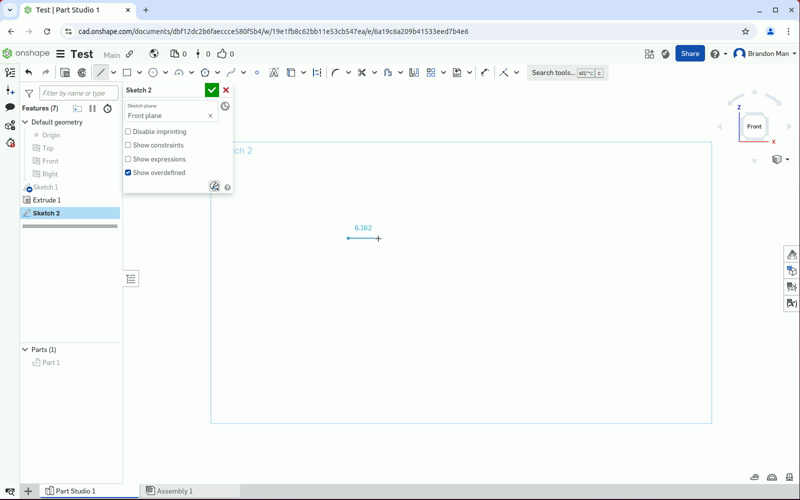
mouse_move(372, 238)
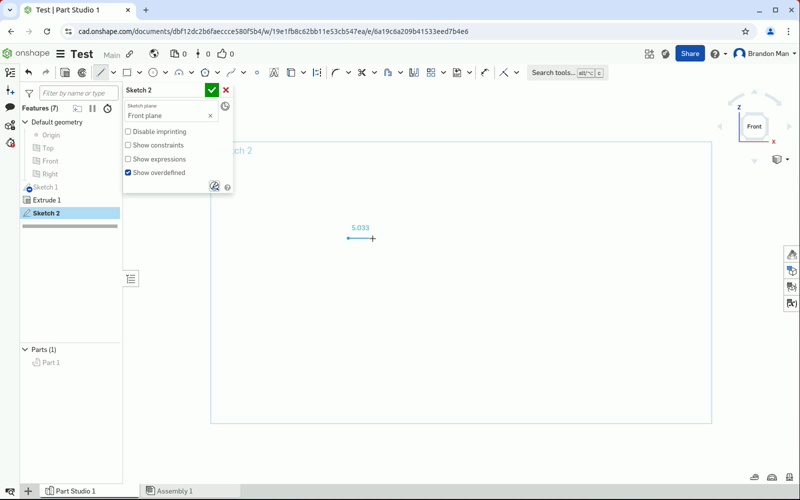
click(372, 238)
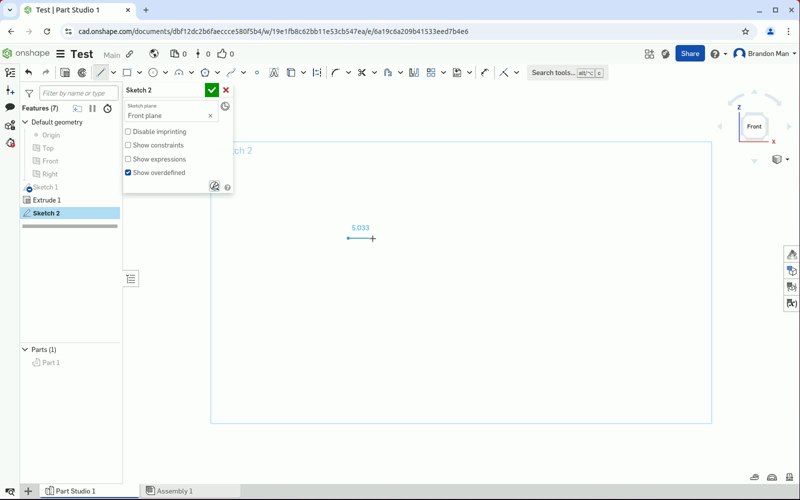
key_up(shift)
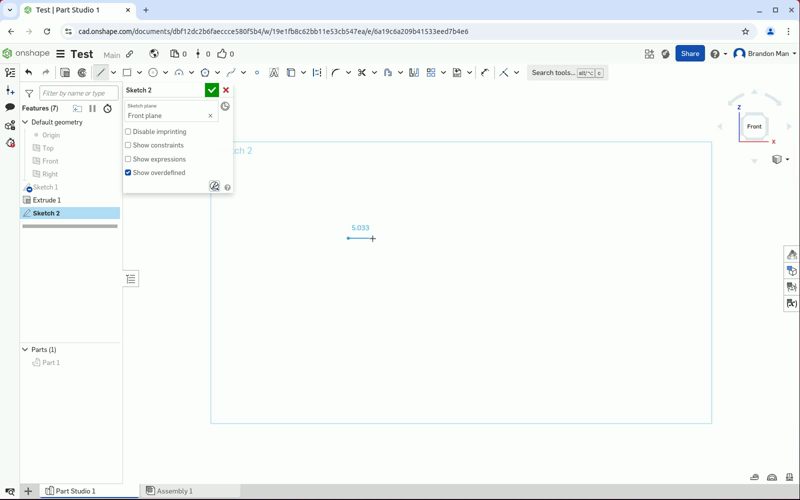
key_down(shift)
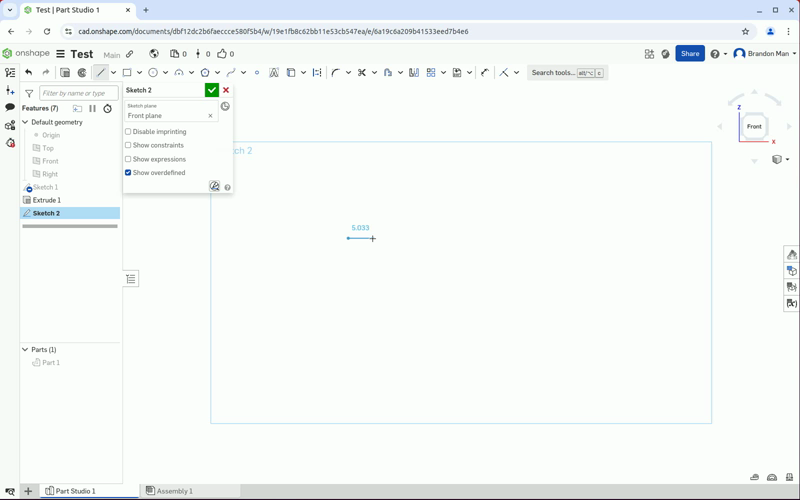
mouse_move(402, 238)
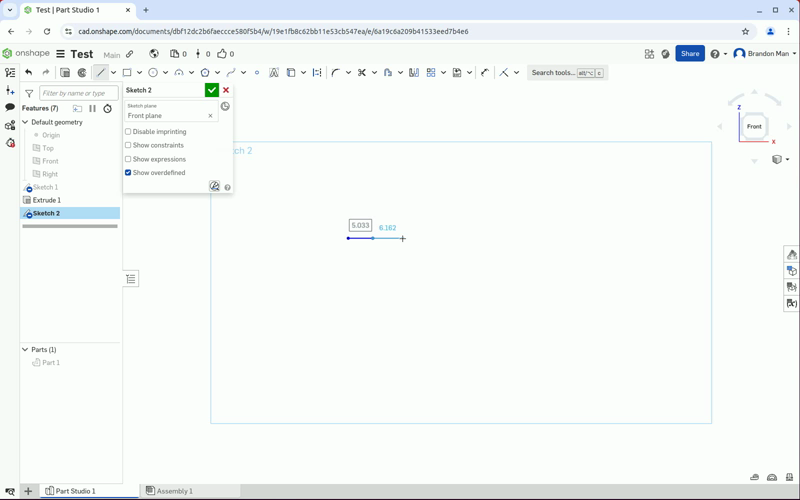
mouse_move(372, 213)
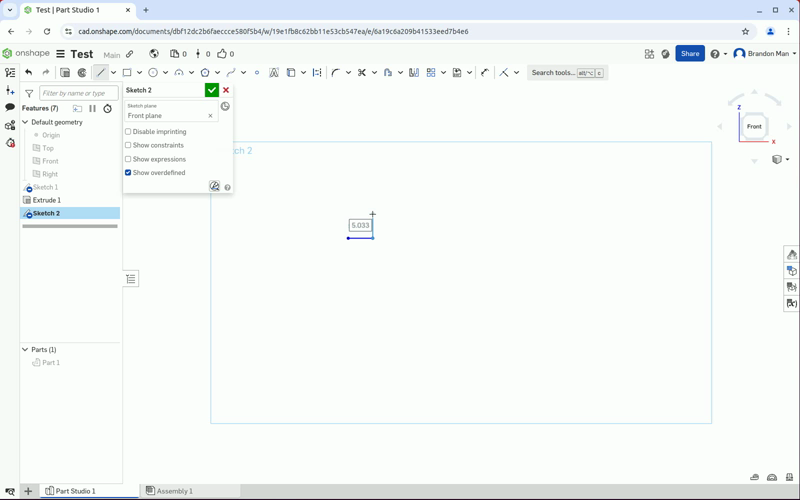
click(372, 213)
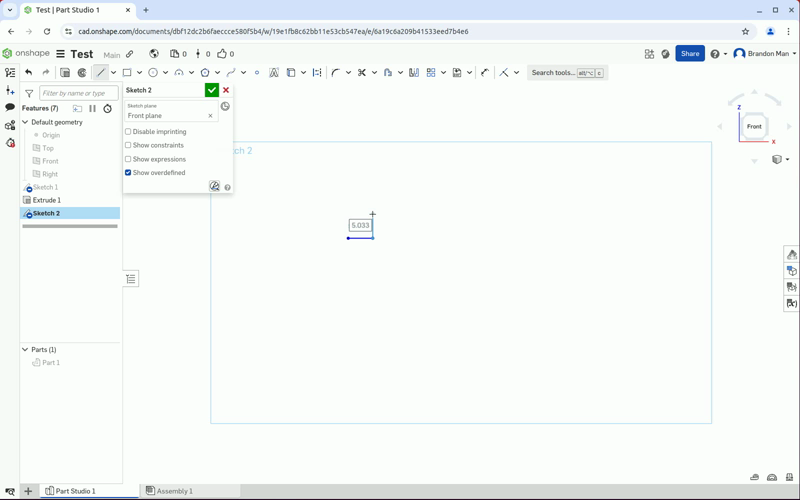
key_up(shift)
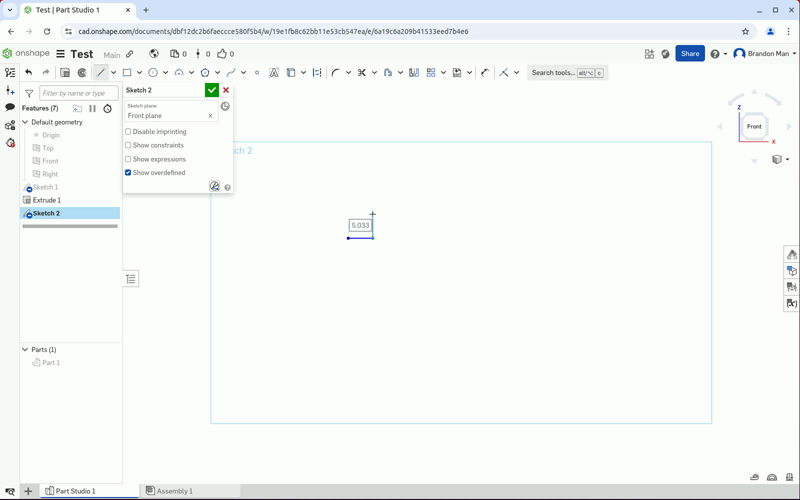
key_down(shift)
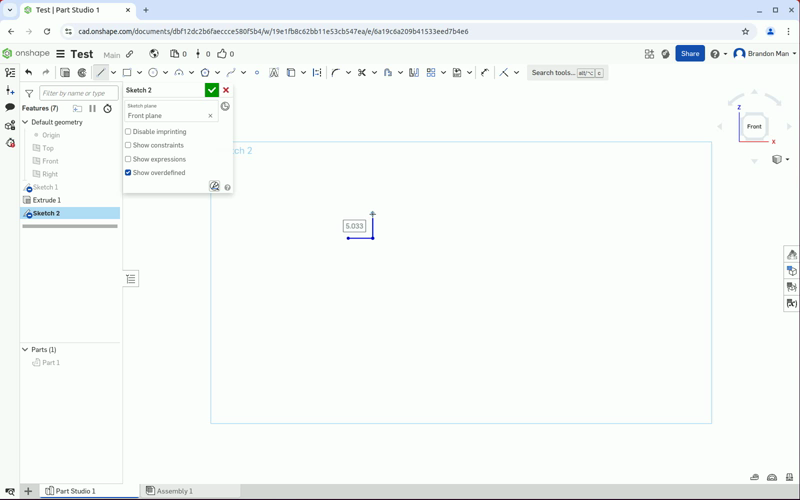
mouse_move(402, 213)
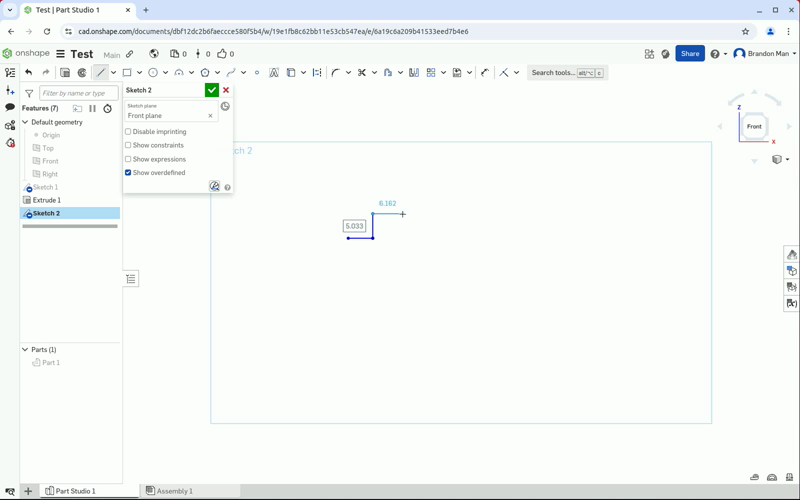
mouse_move(348, 213)
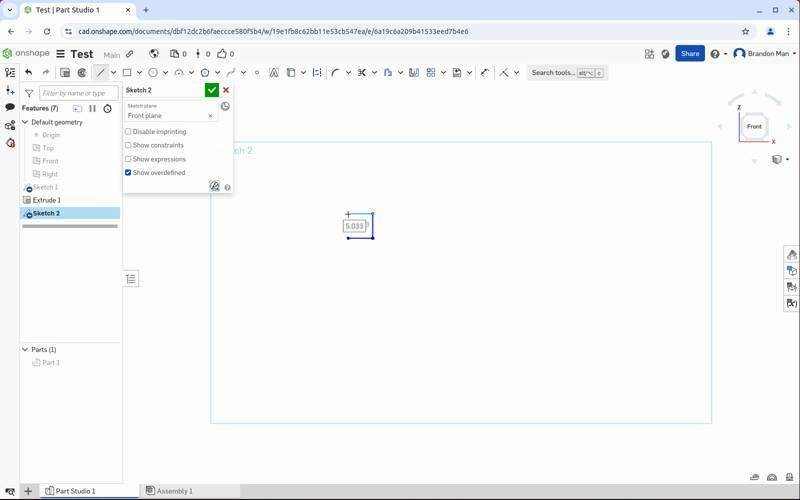
click(348, 213)
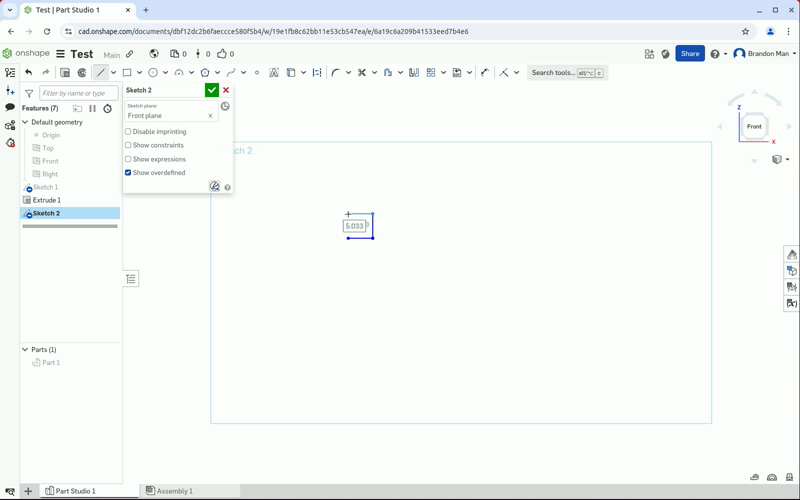
key_up(shift)
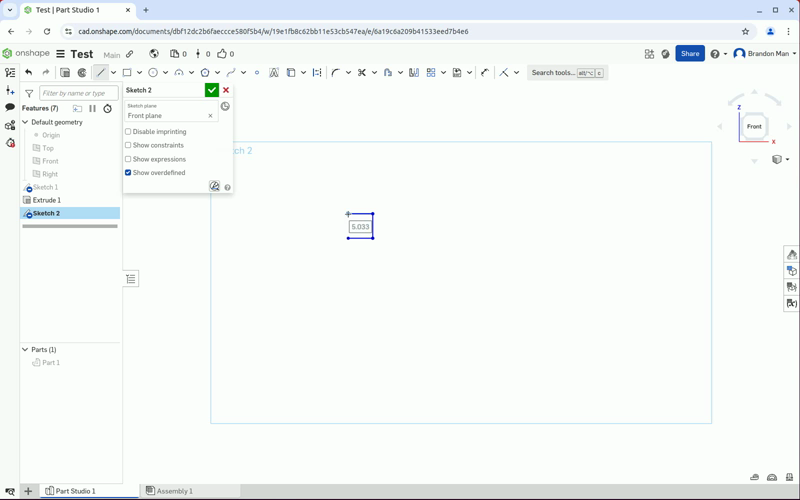
mouse_move(378, 213)
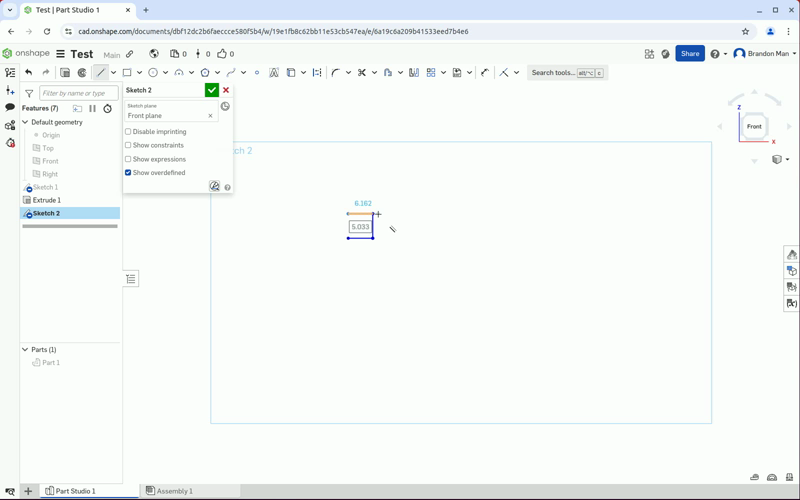
key_down(shift)
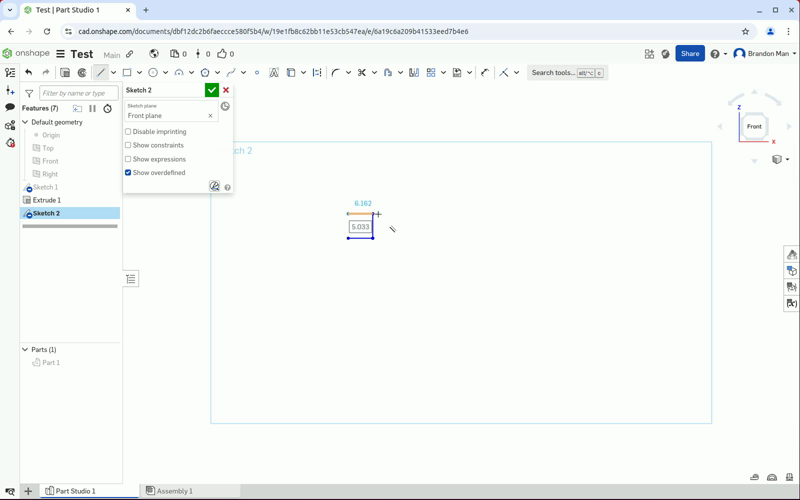
mouse_move(348, 238)
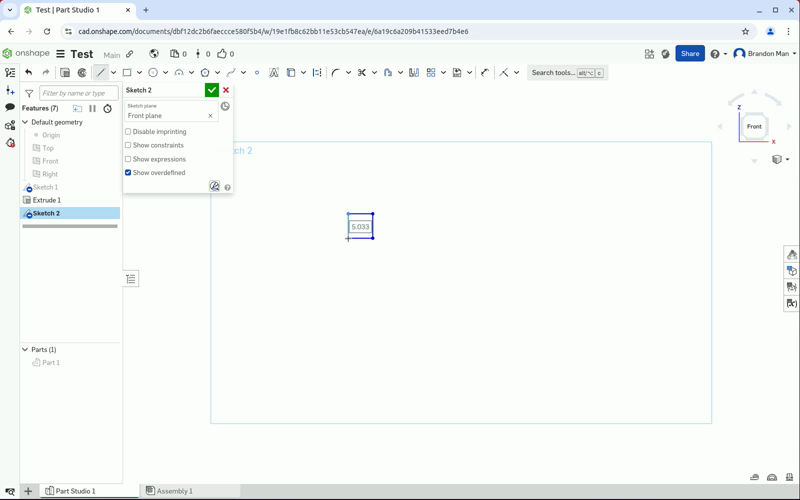
key_up(shift)
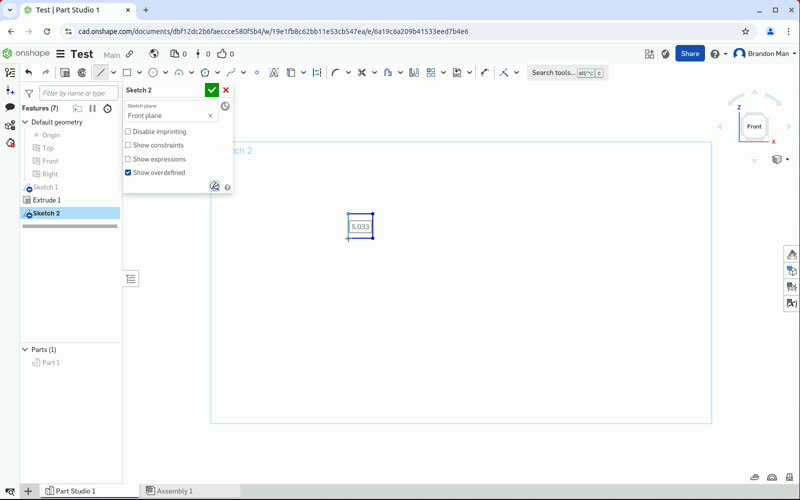
click(348, 238)
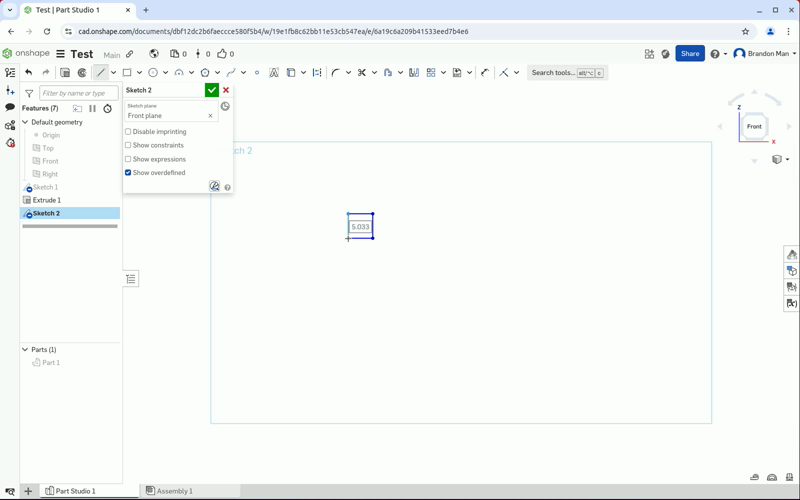
key(esc)
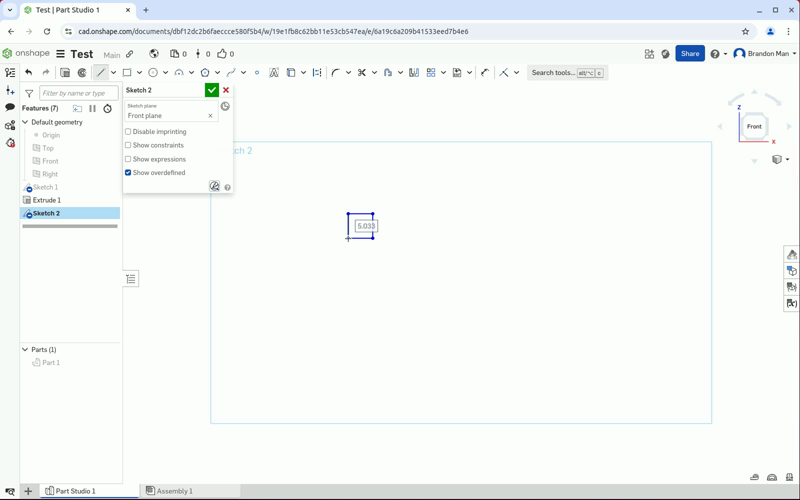
mouse_move(367, 237)
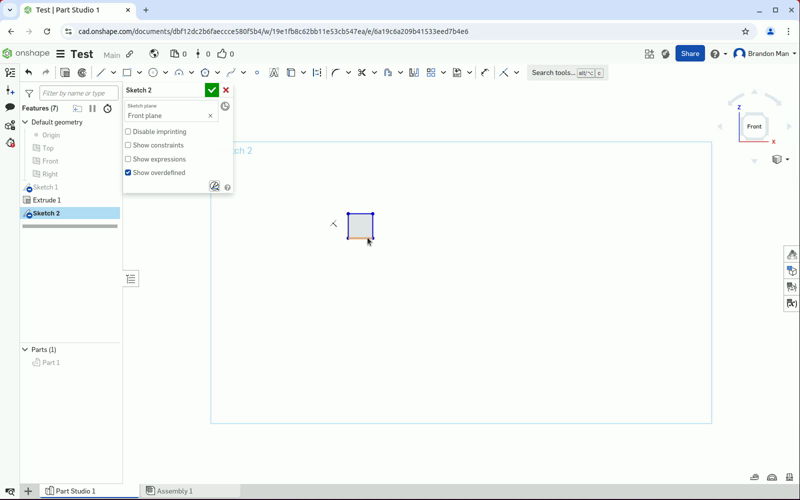
scroll(6)
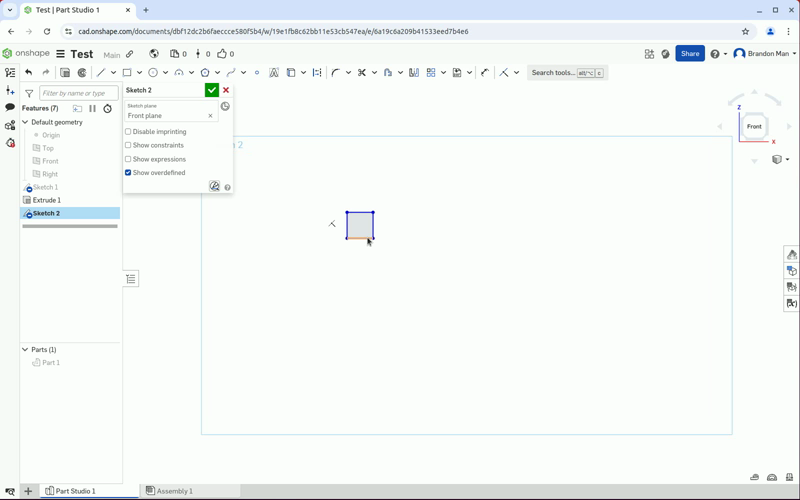
scroll(6)
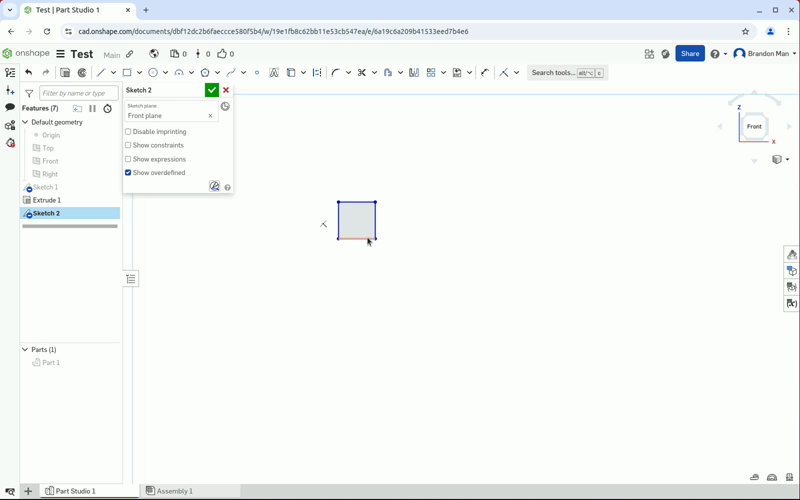
scroll(6)
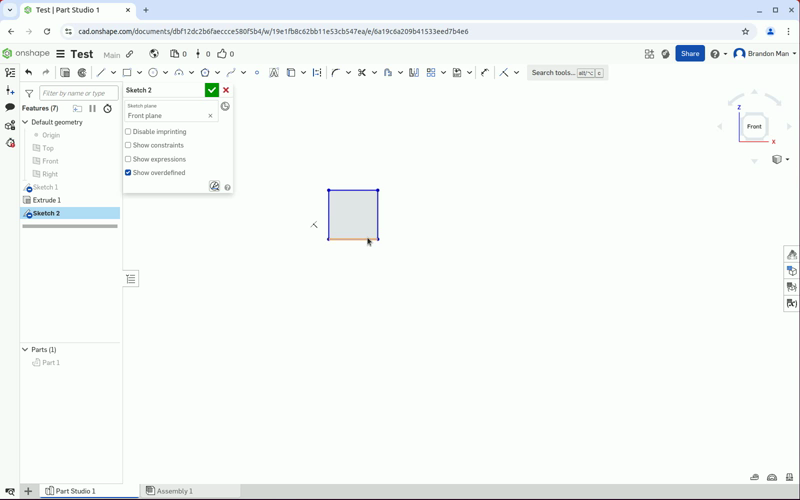
scroll(6)
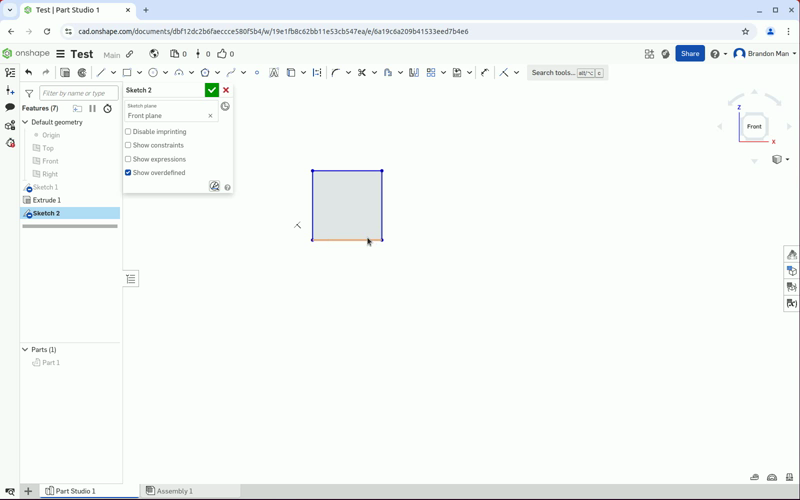
scroll(6)
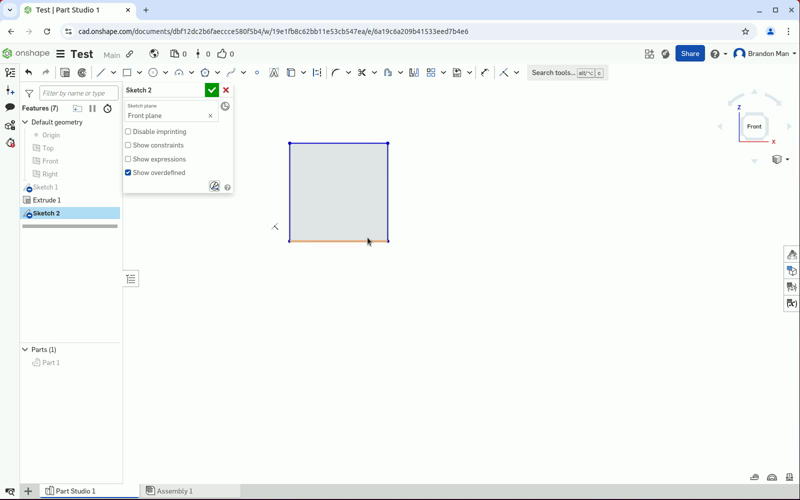
scroll(6)
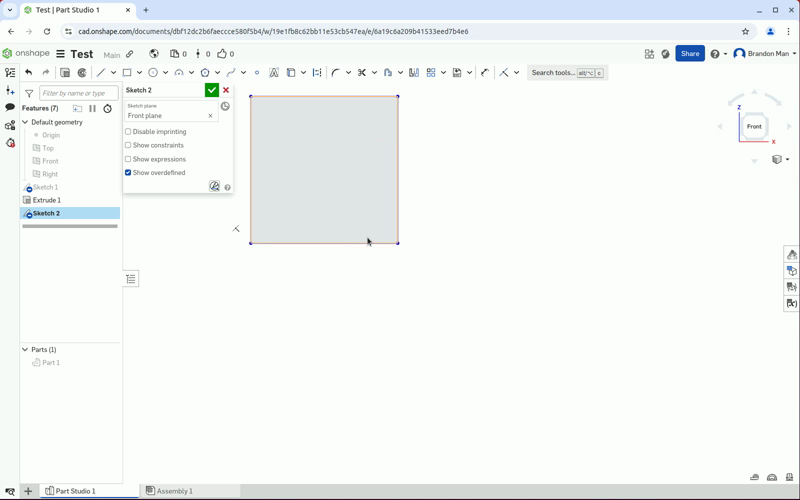
scroll(6)
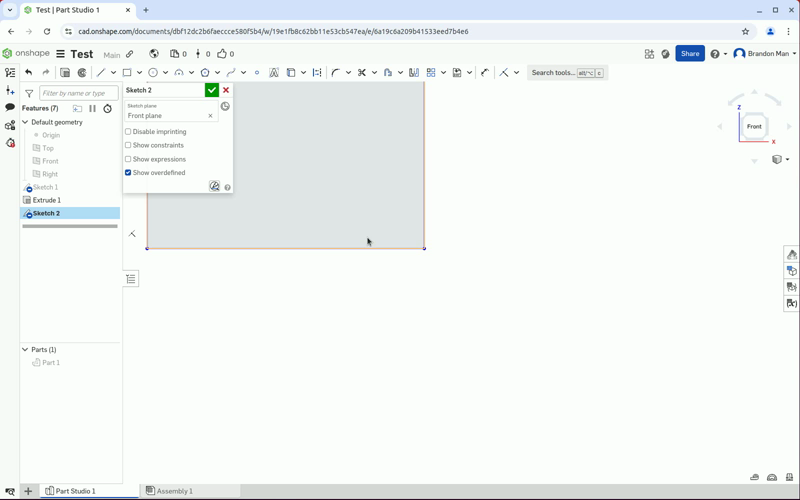
click(367, 237)
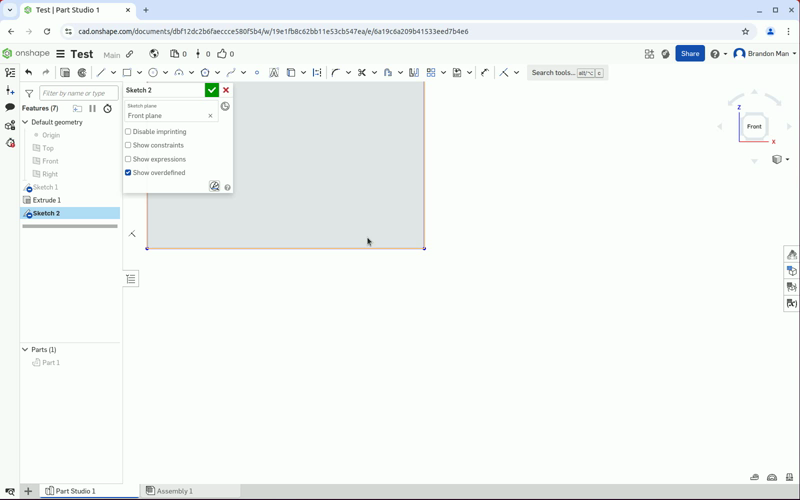
scroll(-6)
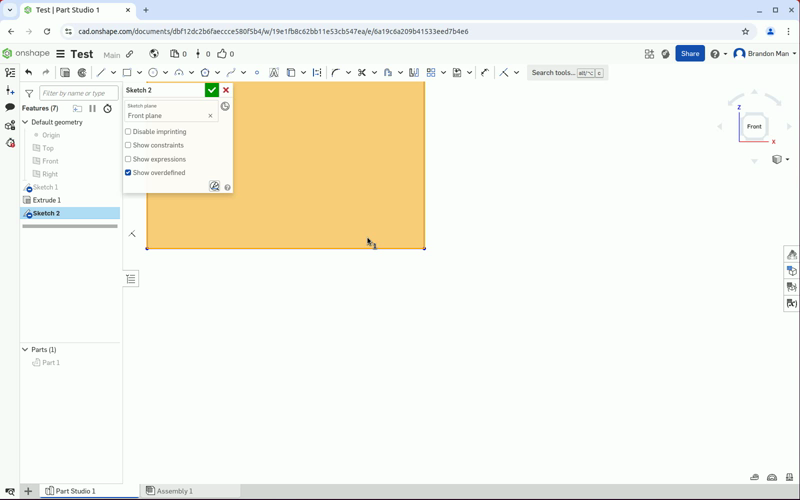
scroll(-6)
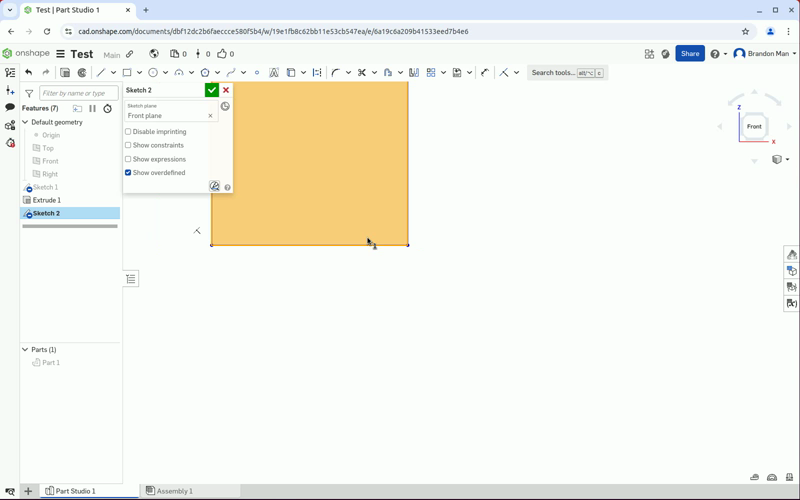
scroll(-6)
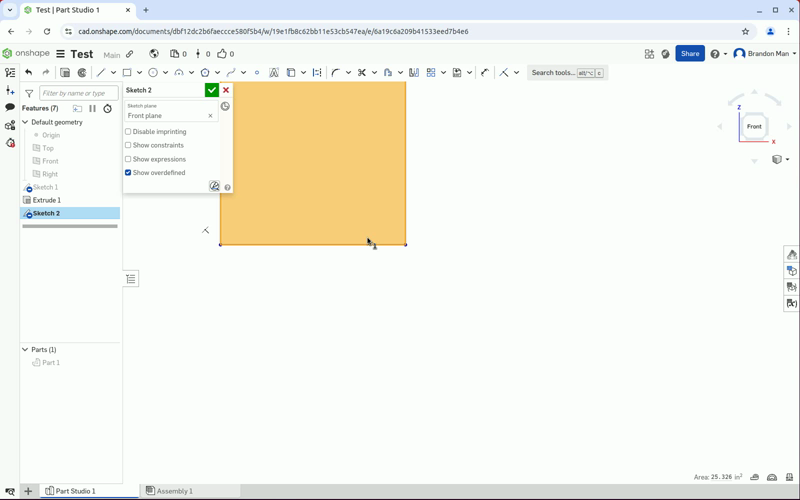
scroll(-6)
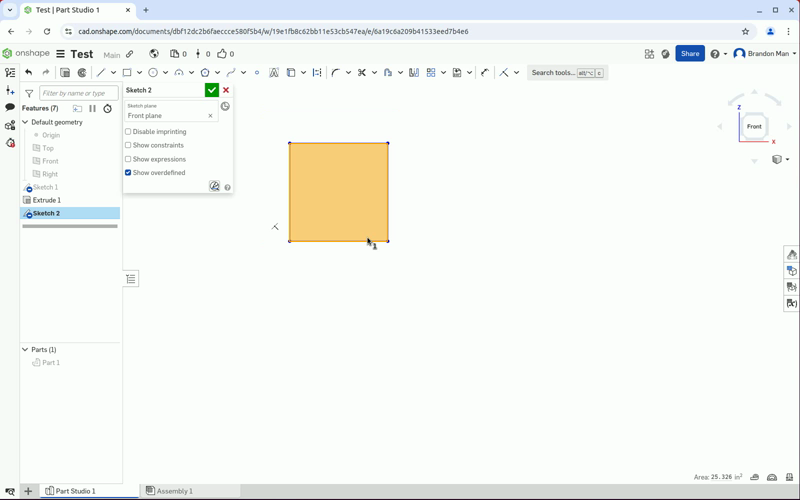
scroll(-6)
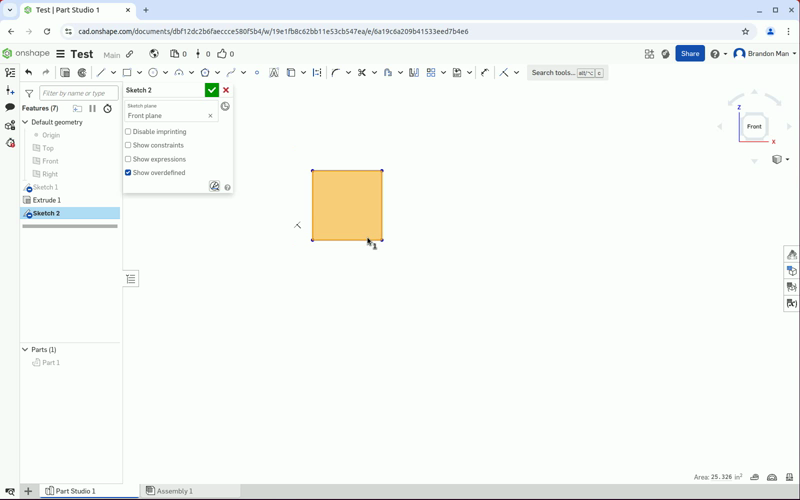
scroll(-6)
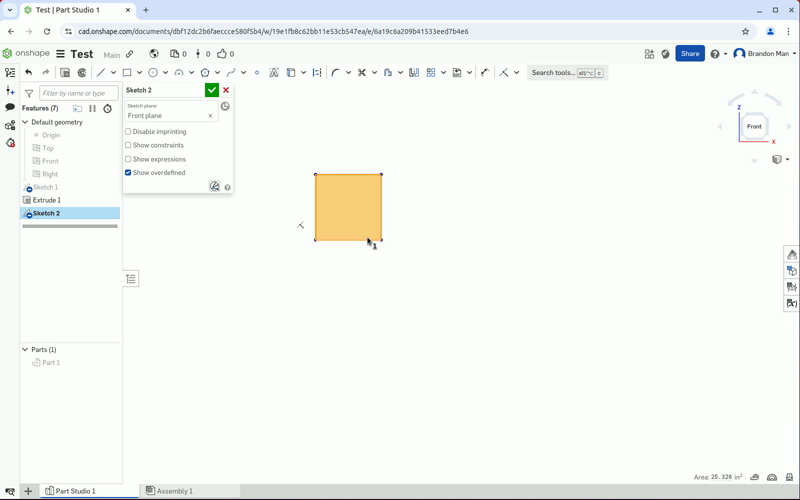
scroll(-6)
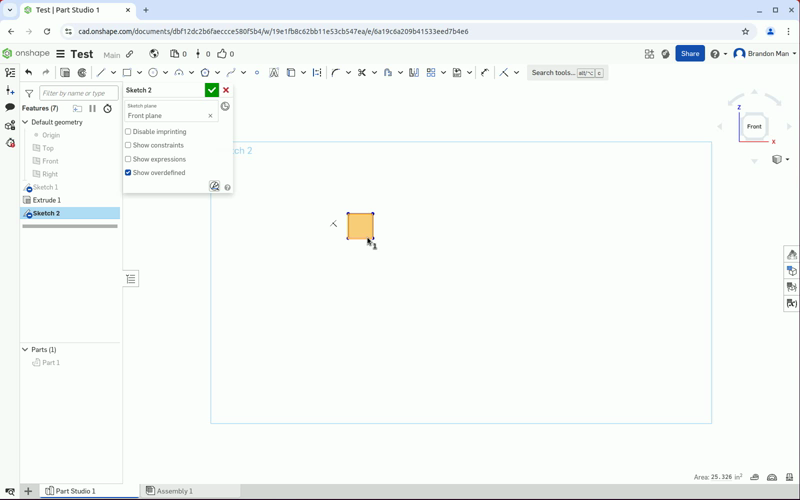
mouse_move(73, 352)
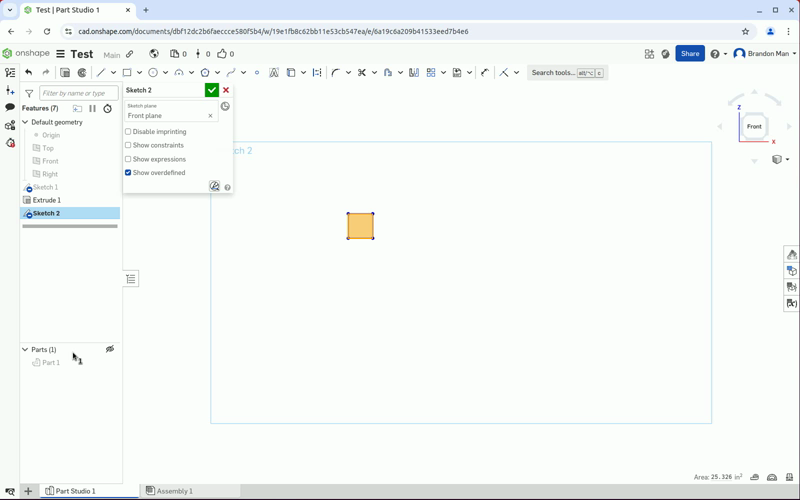
key(shift+y)
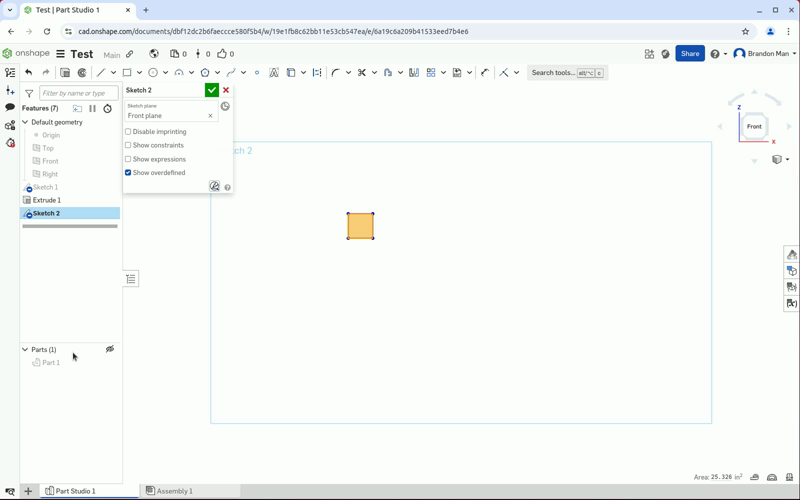
key(shift+e)
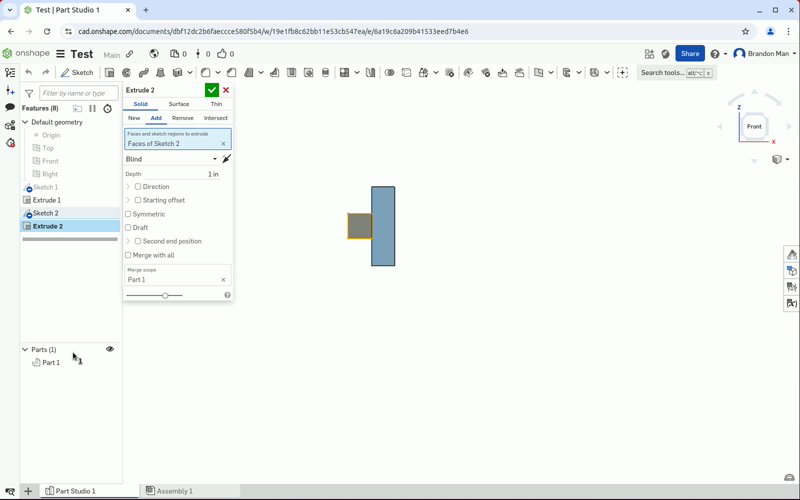
mouse_move(143, 106)
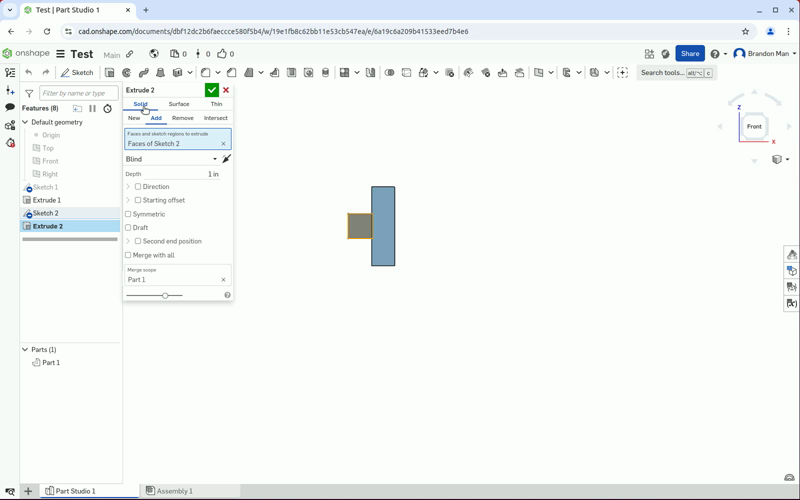
click(143, 106)
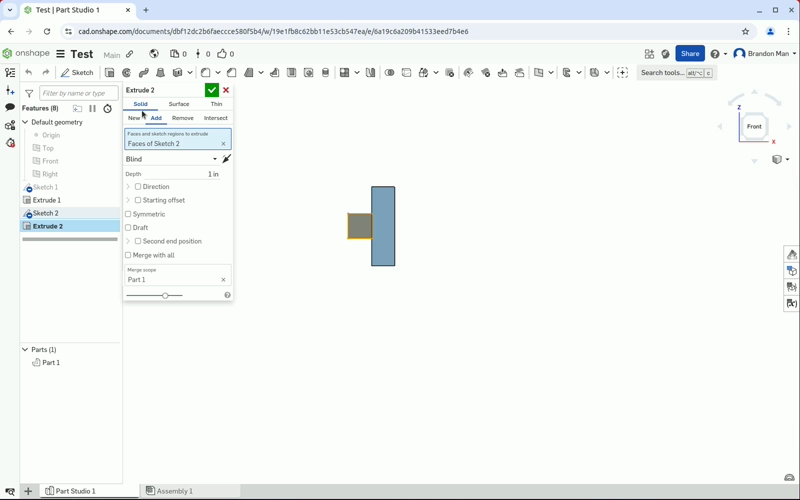
mouse_move(137, 120)
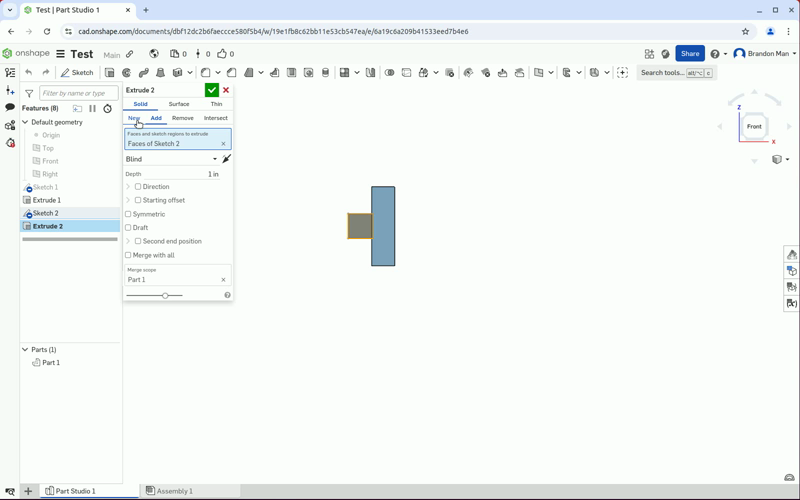
click(137, 120)
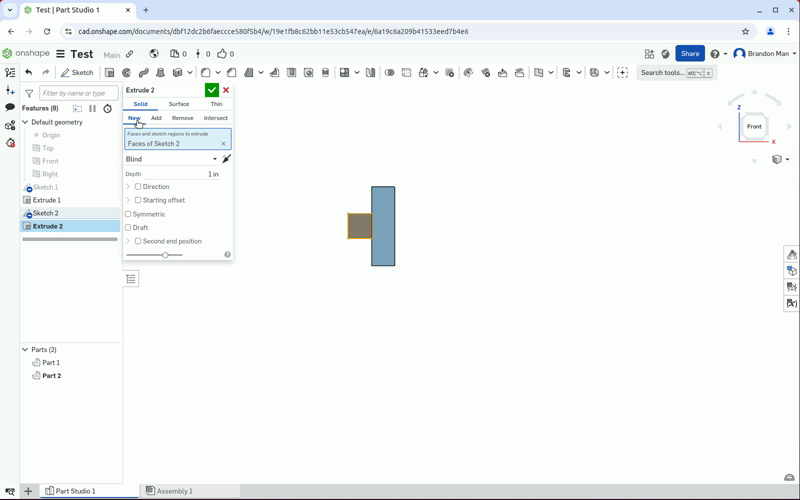
key(tab, 4)
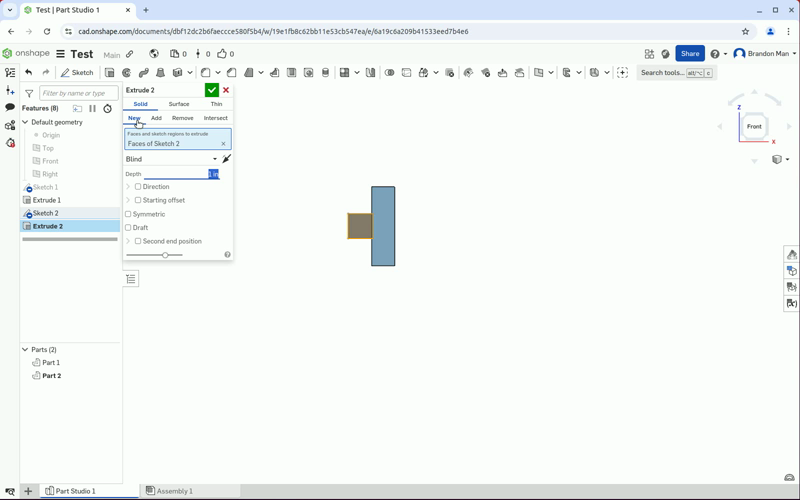
text(6.258)
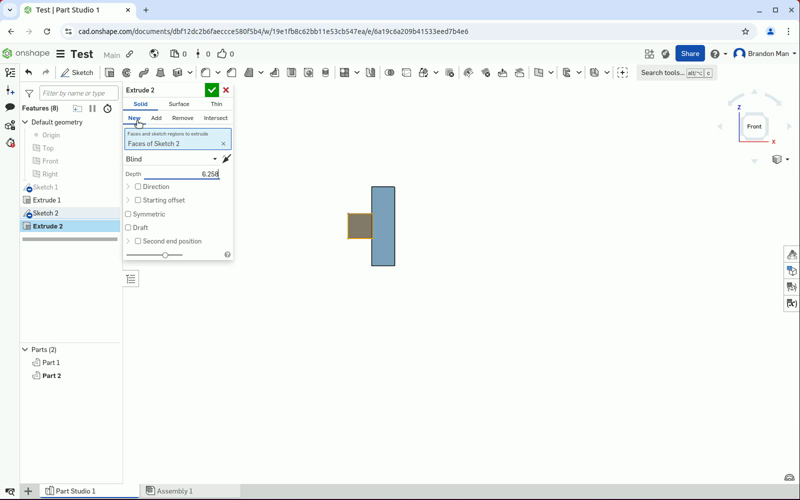
key(tab, 3)
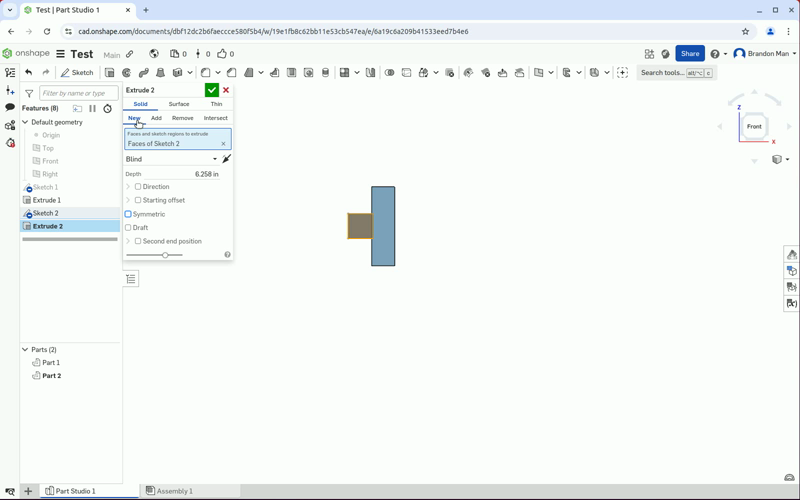
key(space)
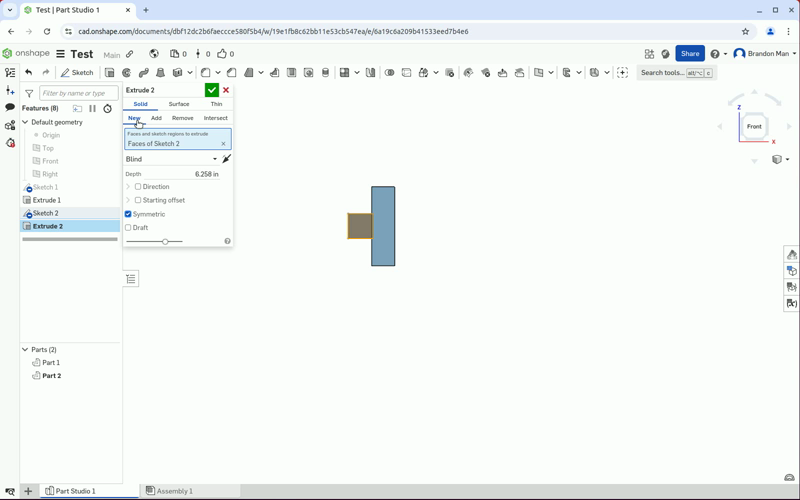
key(enter)
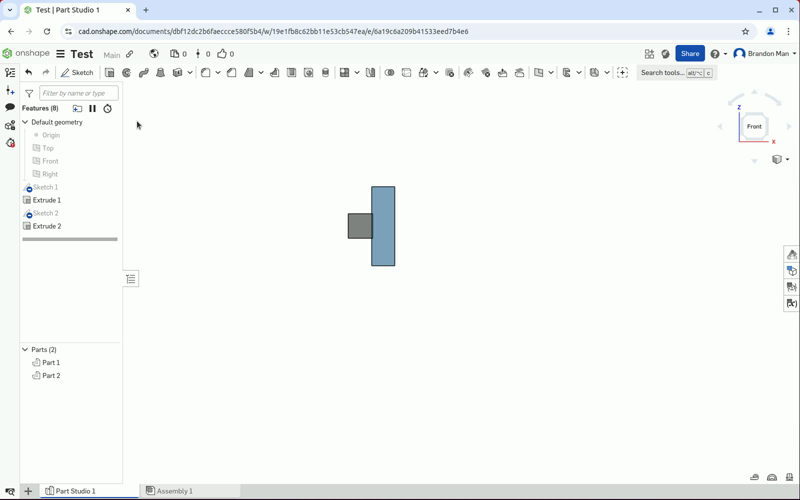
key(shift+h)
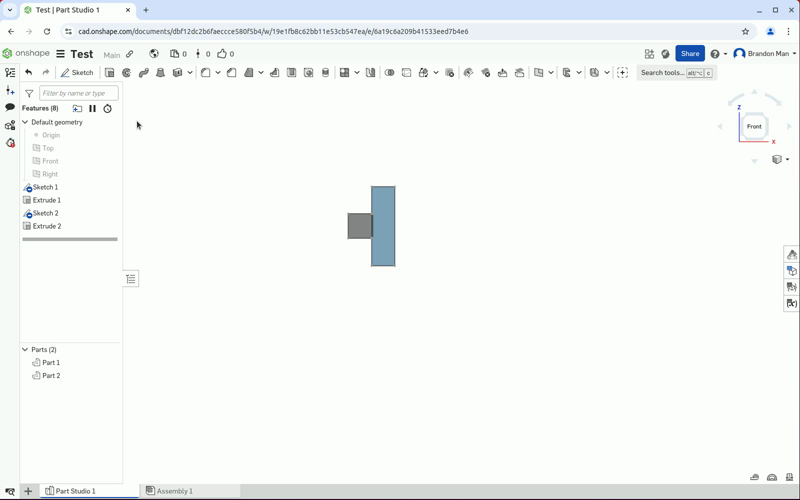
key(shift+h)
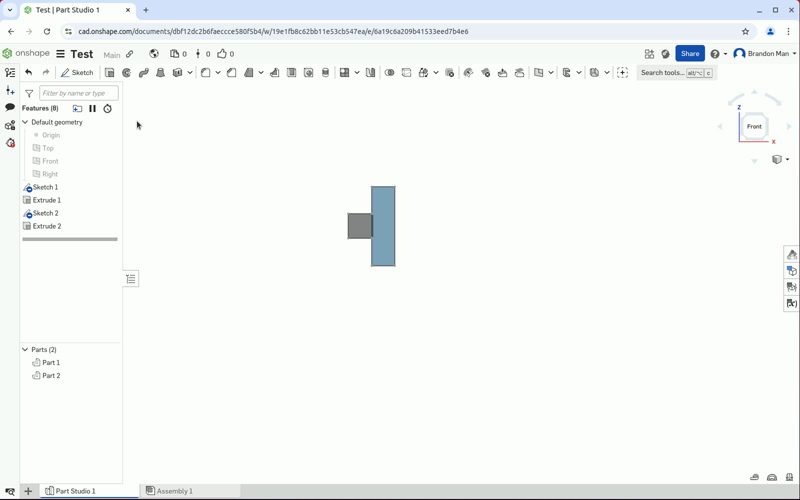
key(shift+7)
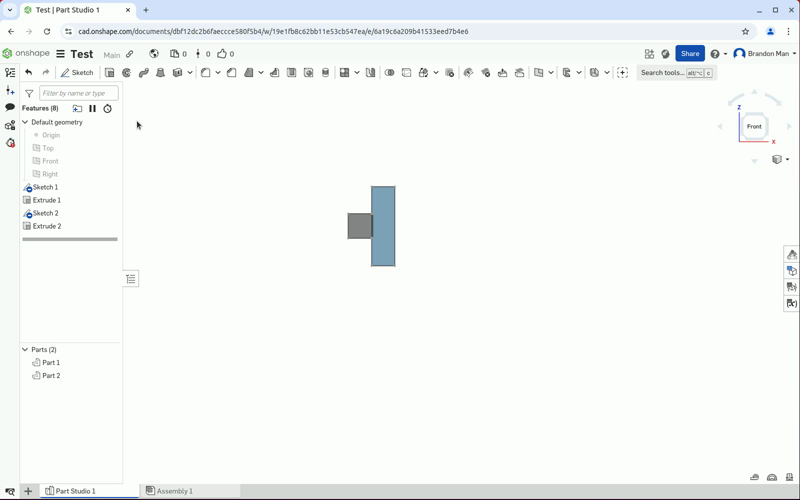
key(left, 2)
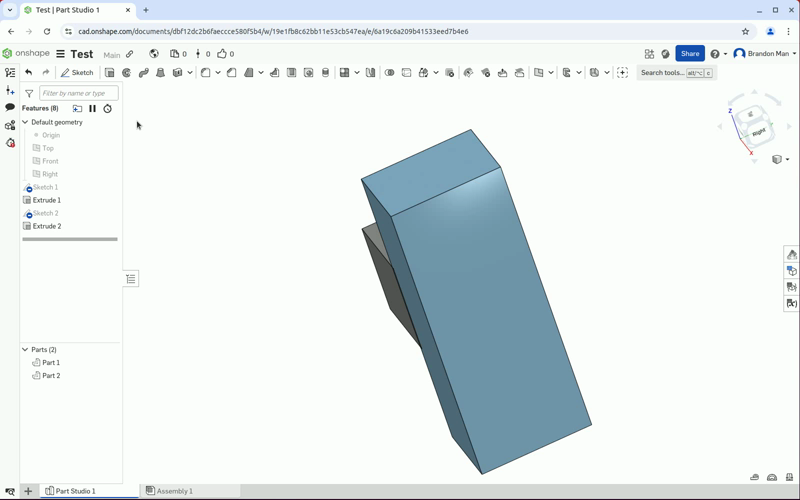
key(down, 2)
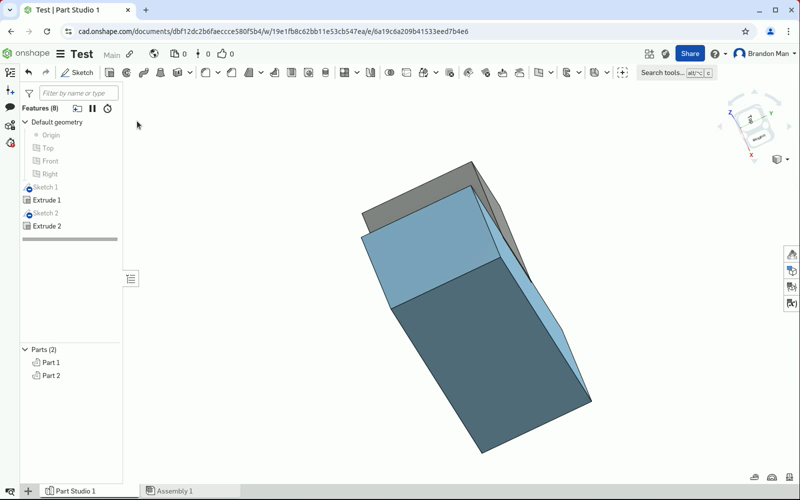
key(up, 2)
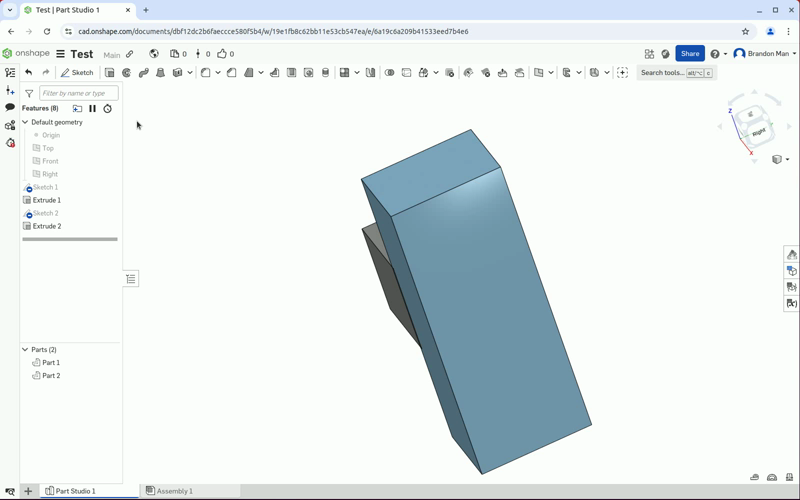
key(right, 2)
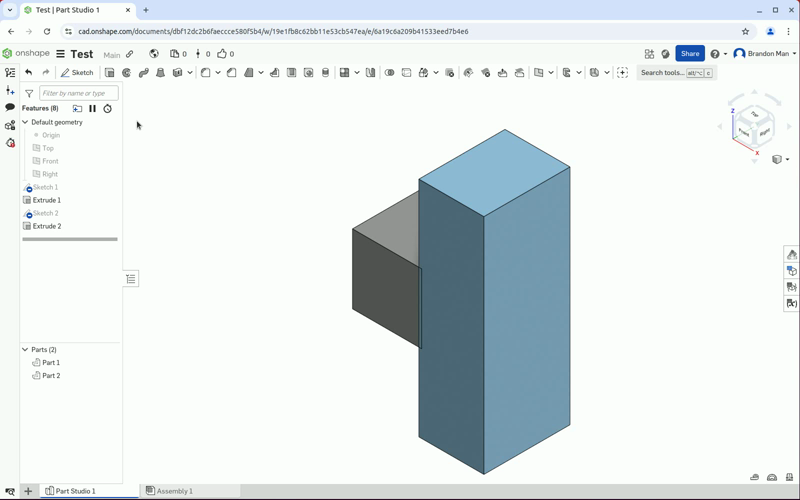
mouse_move(73, 189)
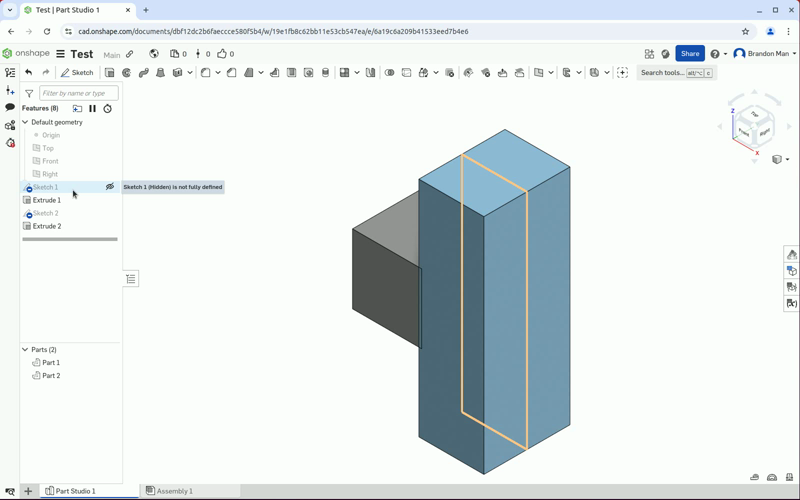
click(73, 189)